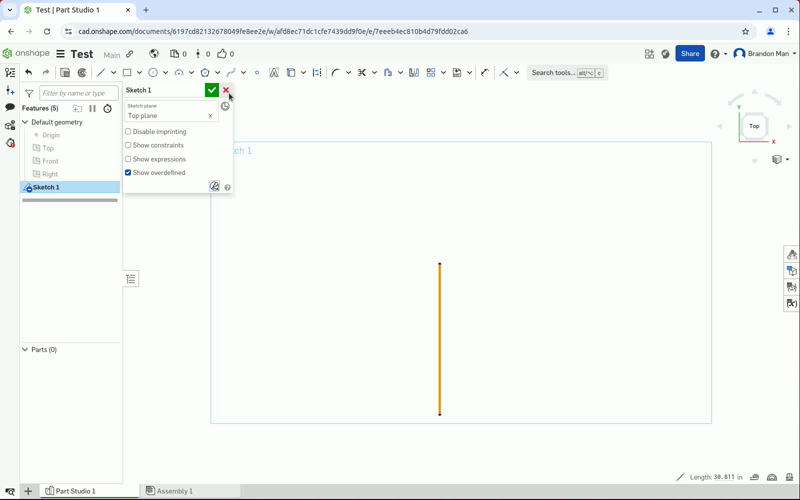
key(shift+h)
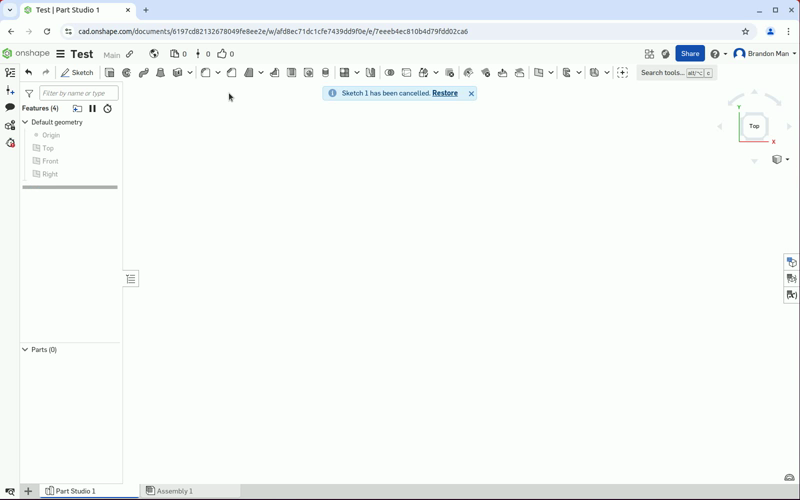
mouse_move(73, 352)
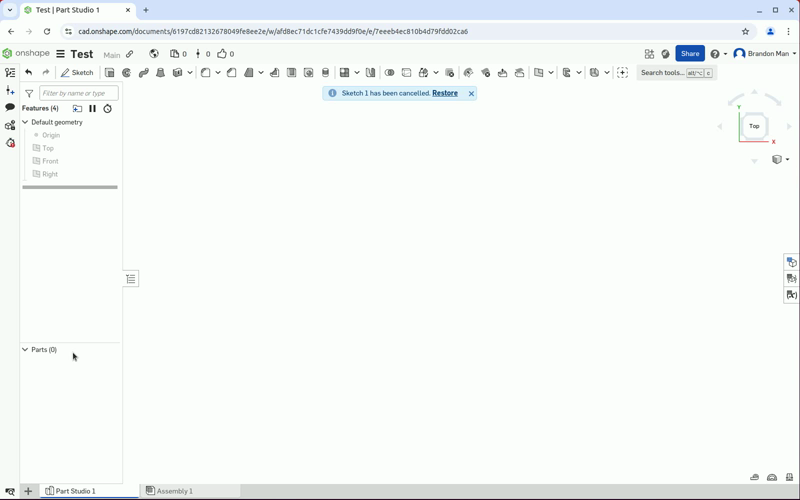
key(y)
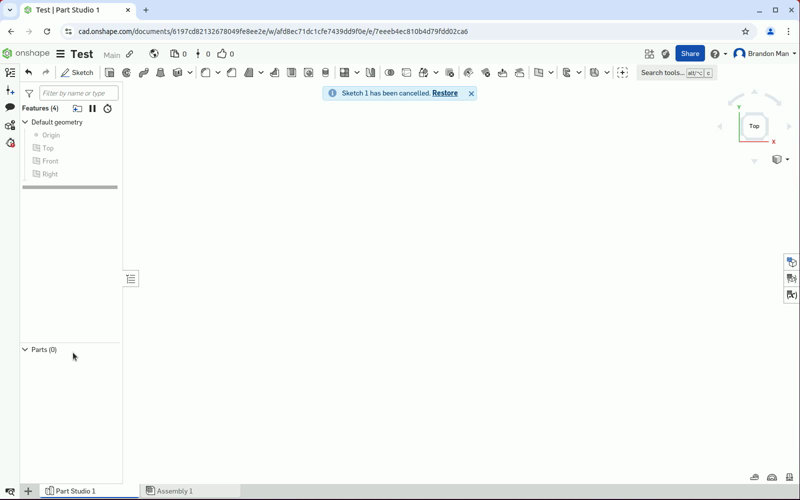
key(shift+p)
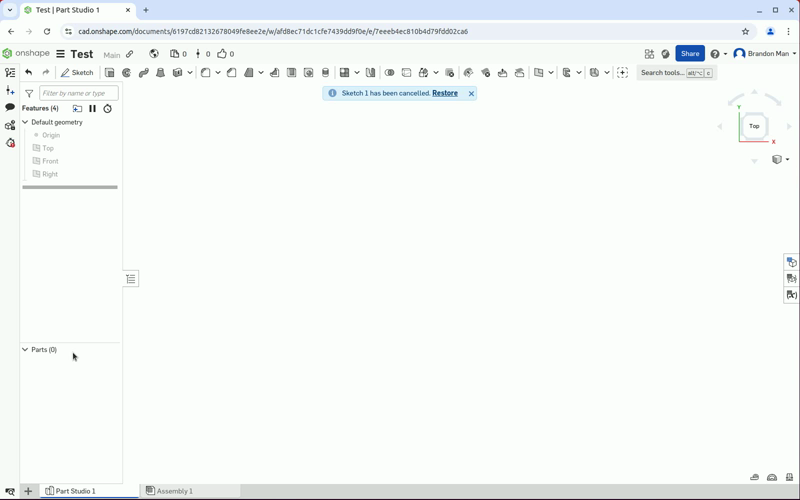
key(space)
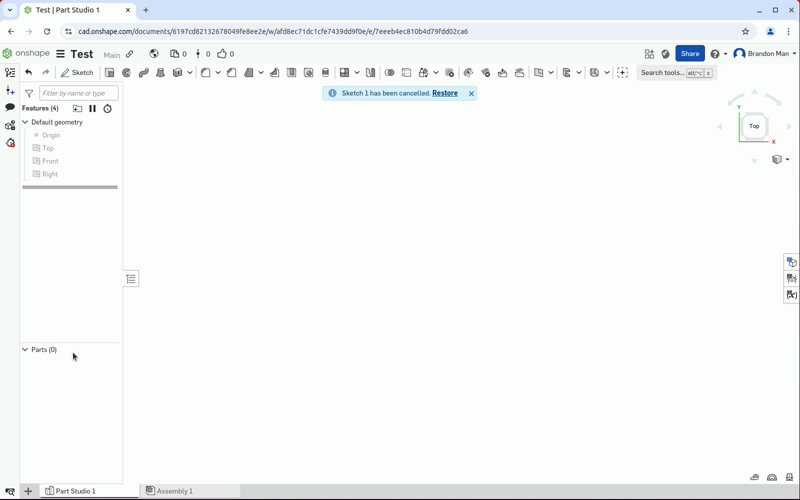
key_down(shift)
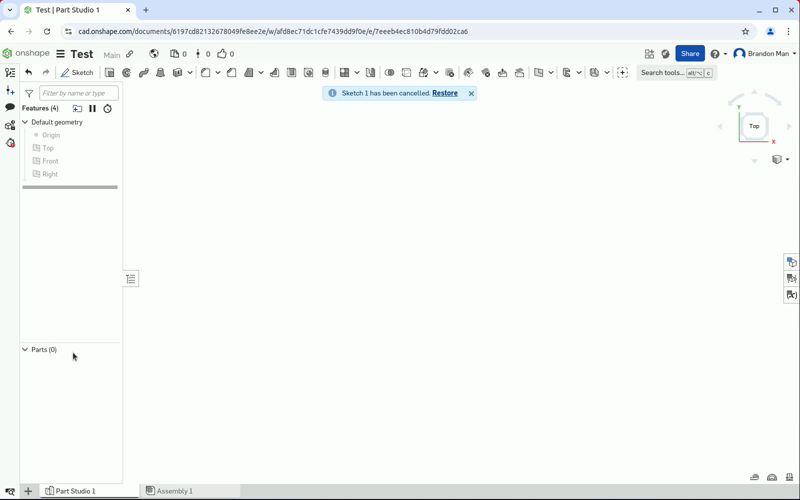
key(up)
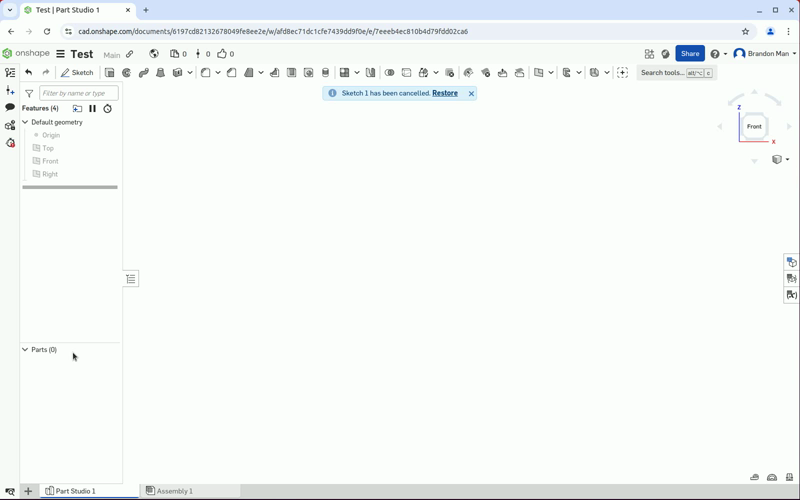
key_up(shift)
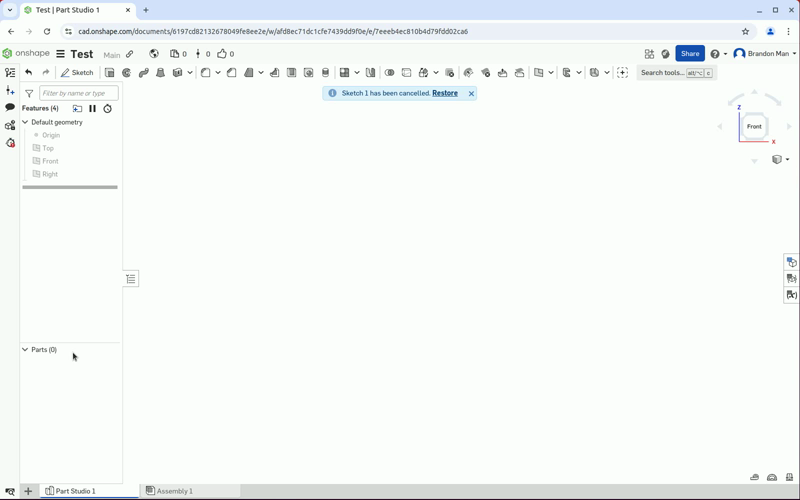
mouse_move(73, 352)
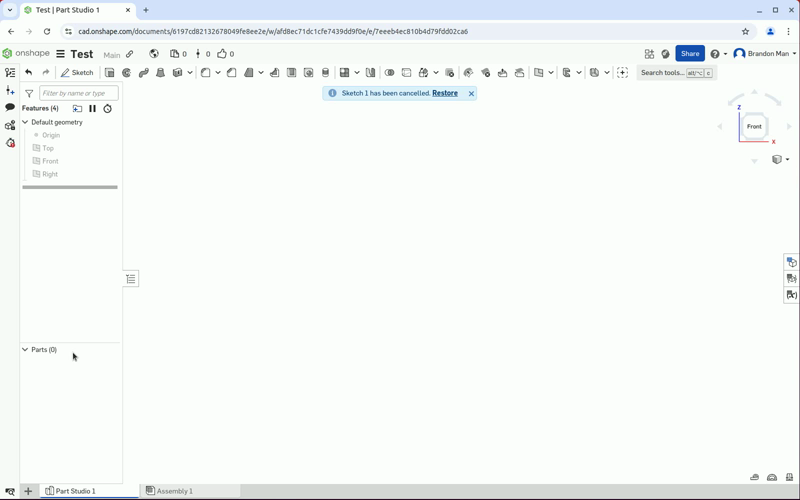
key(shift+y)
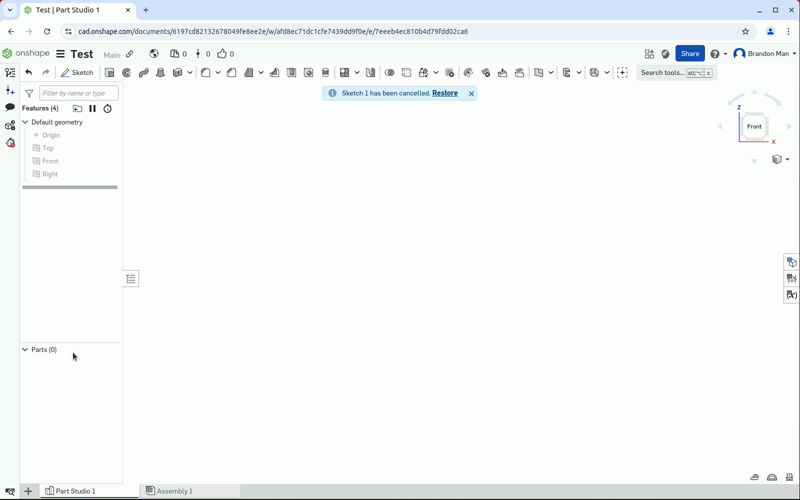
key(shift+s)
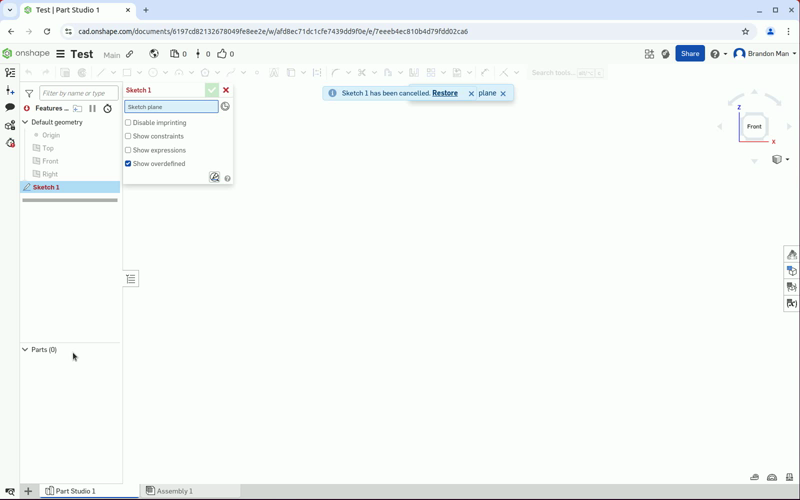
mouse_move(73, 163)
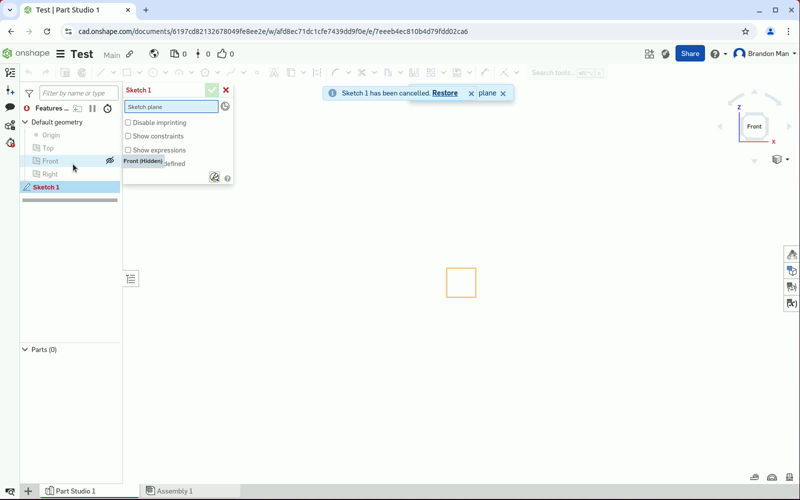
click(73, 163)
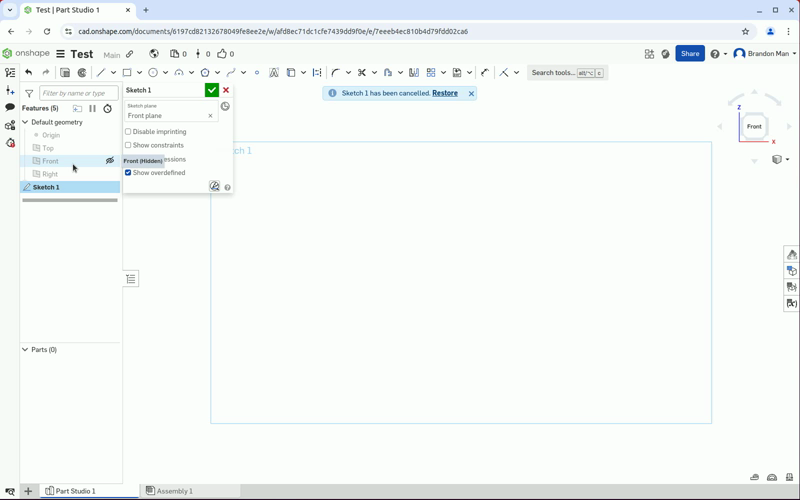
mouse_move(73, 352)
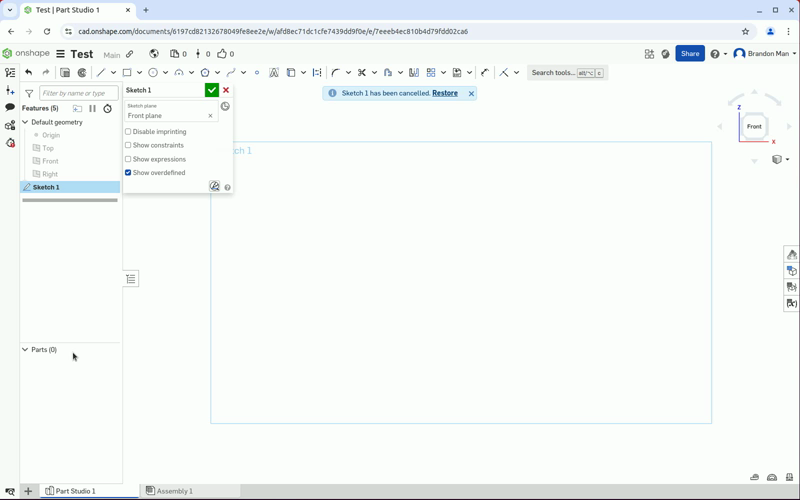
key(y)
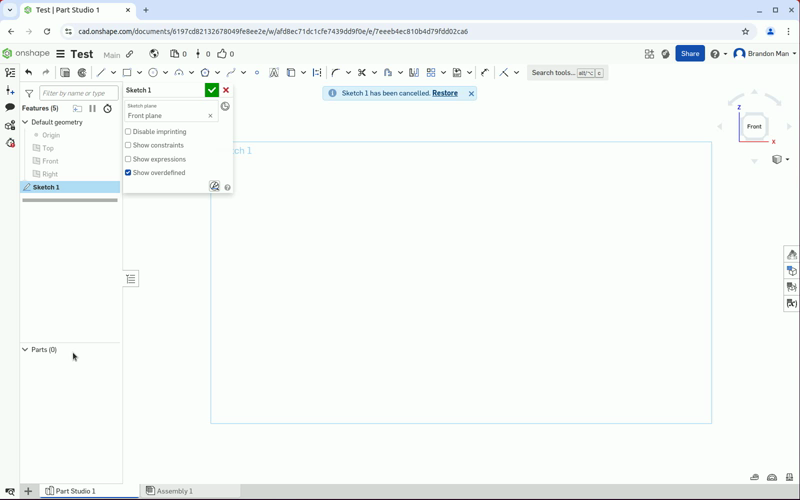
key(c)
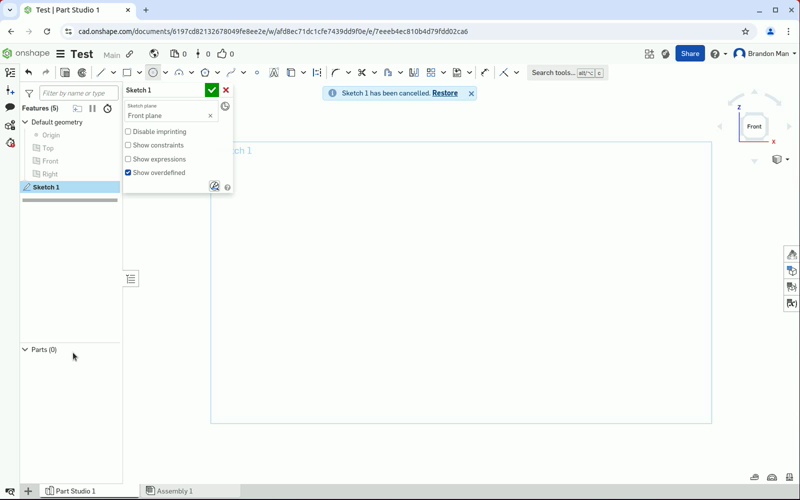
key_down(shift)
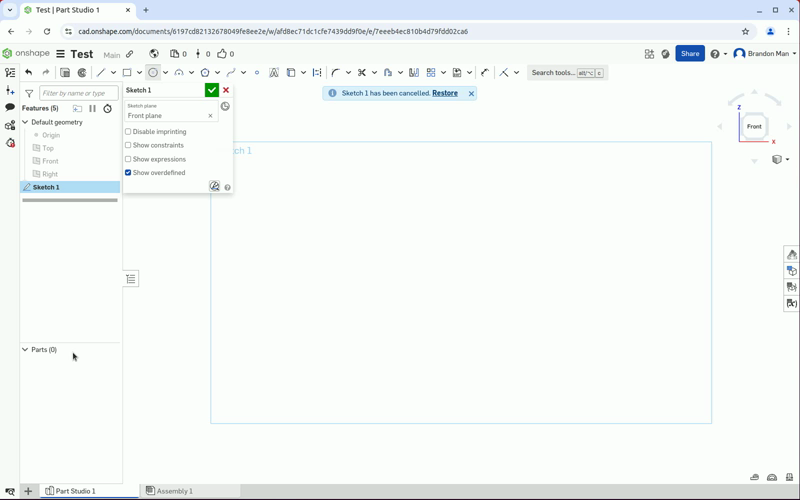
mouse_move(461, 282)
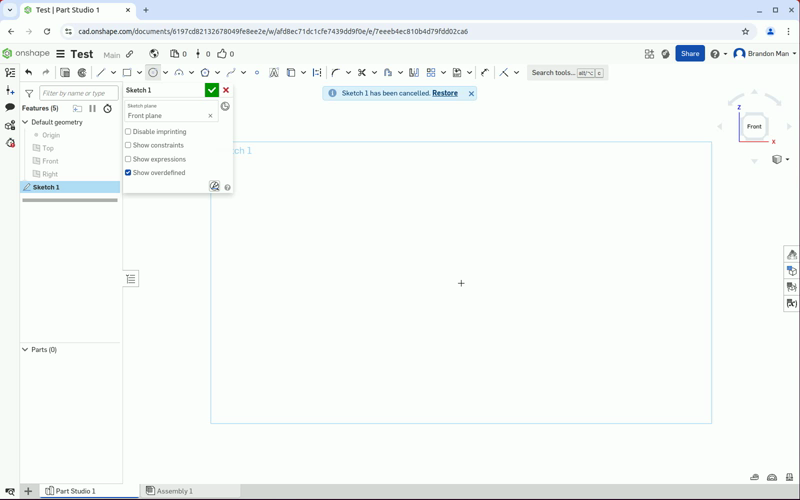
click(461, 282)
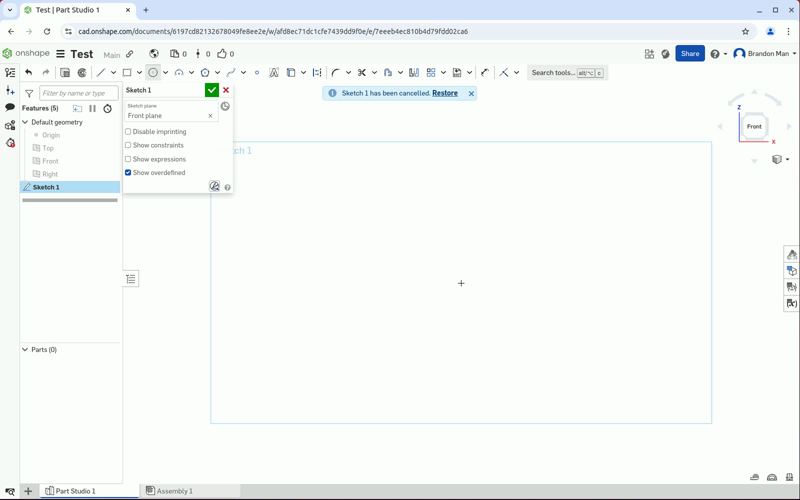
key_up(shift)
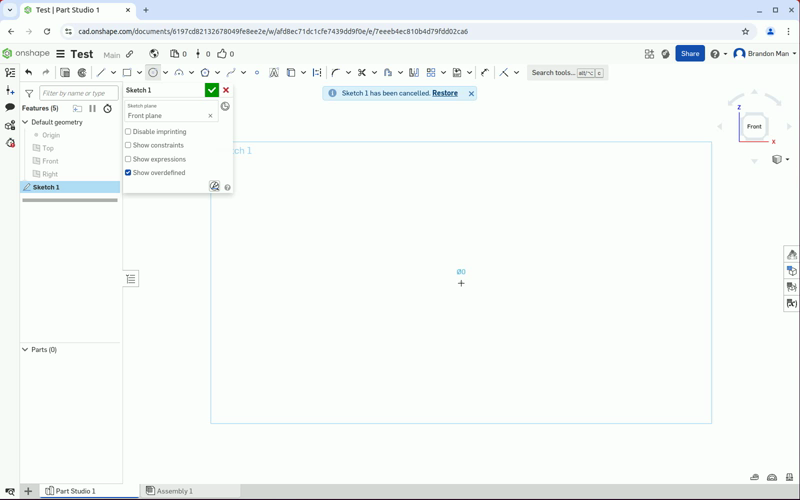
mouse_move(574, 282)
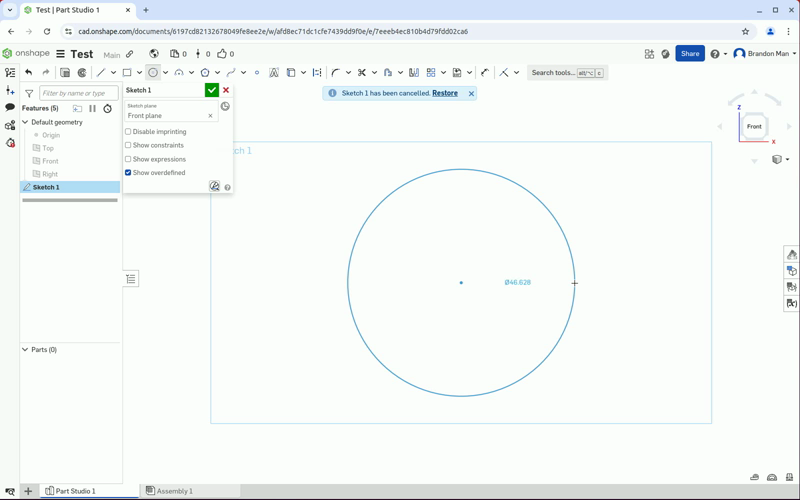
click(574, 282)
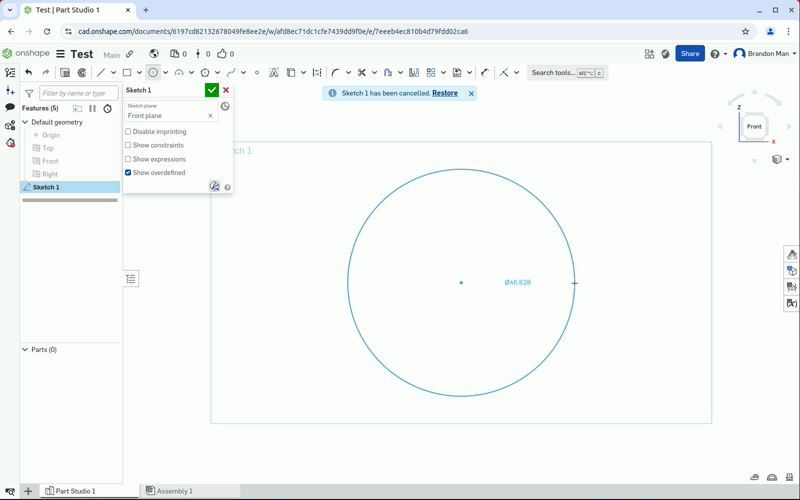
key(esc)
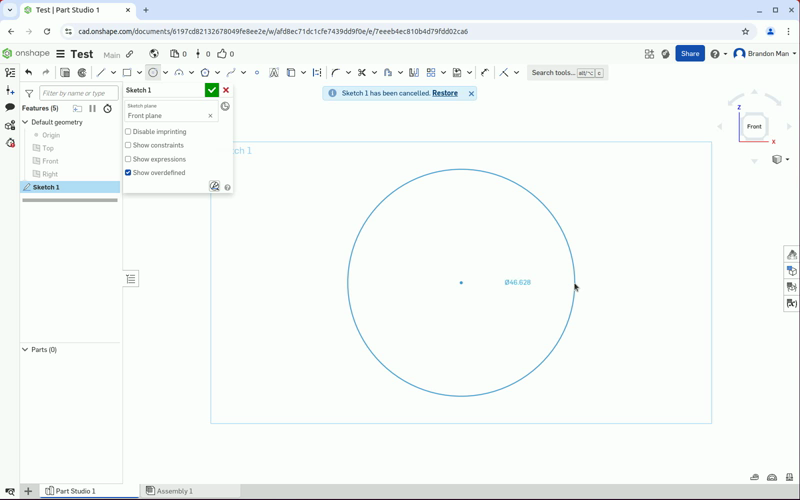
key(c)
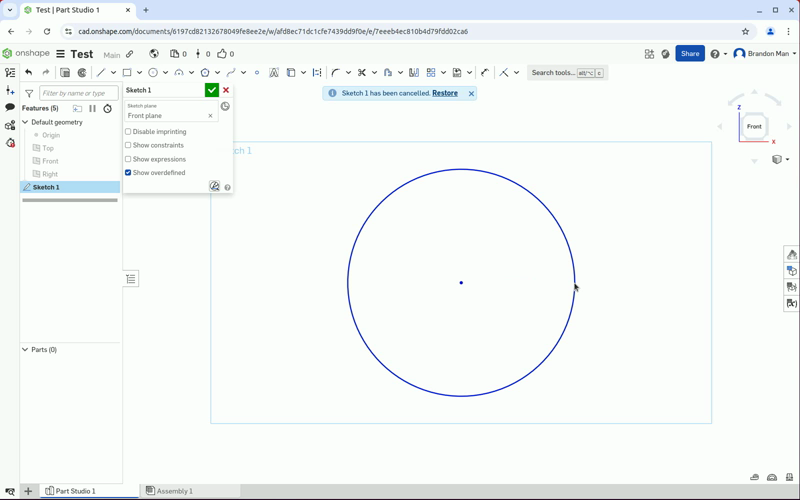
key_down(shift)
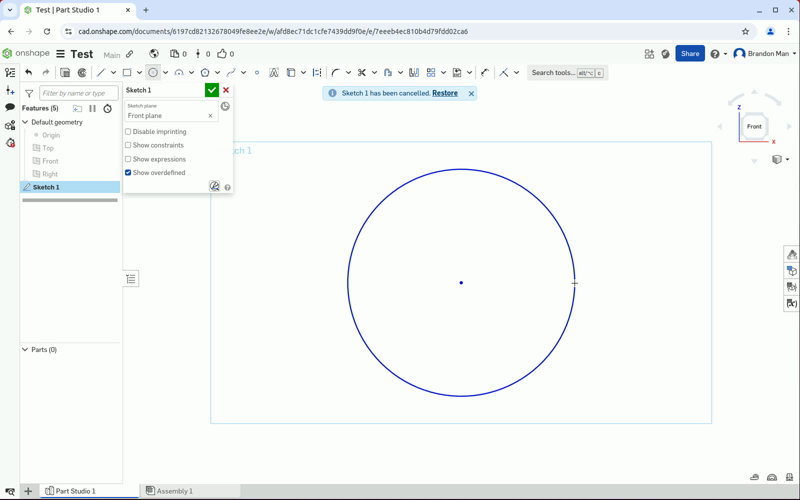
mouse_move(461, 282)
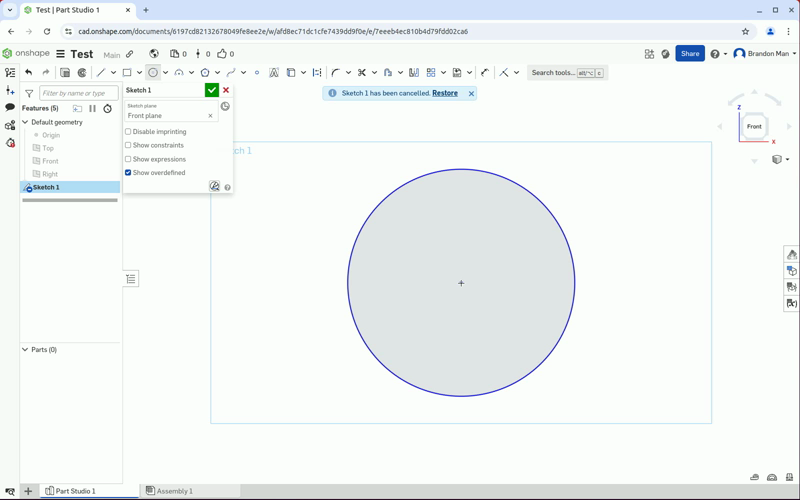
click(461, 282)
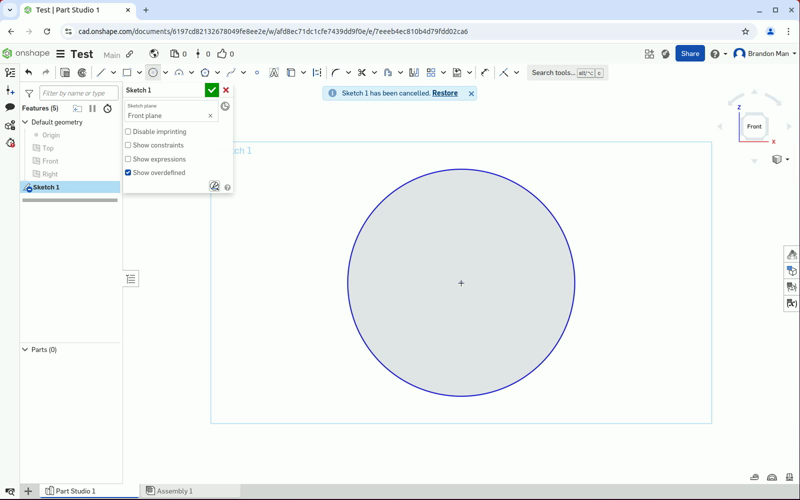
key_up(shift)
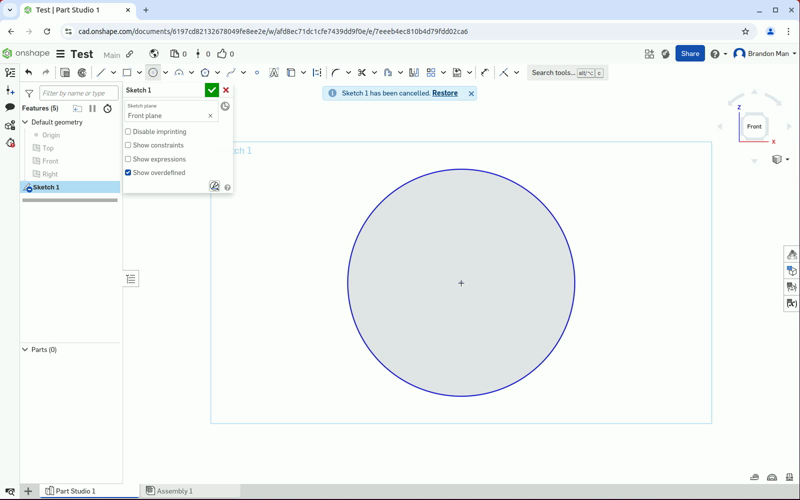
mouse_move(562, 282)
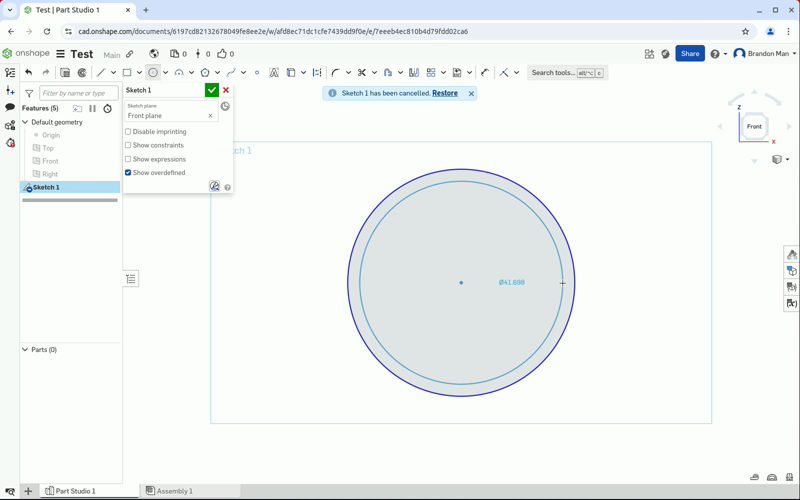
click(562, 282)
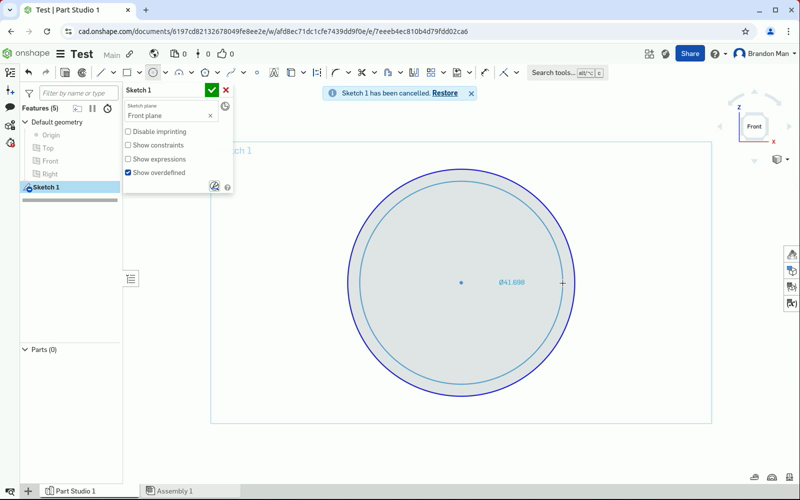
key(esc)
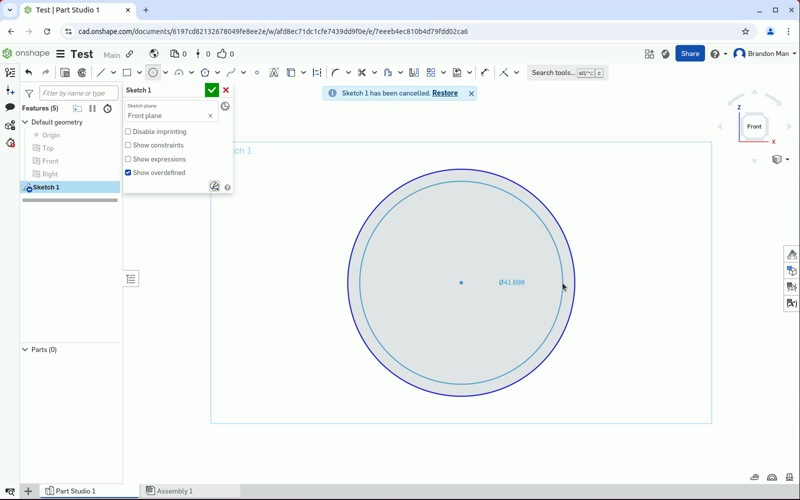
mouse_move(440, 387)
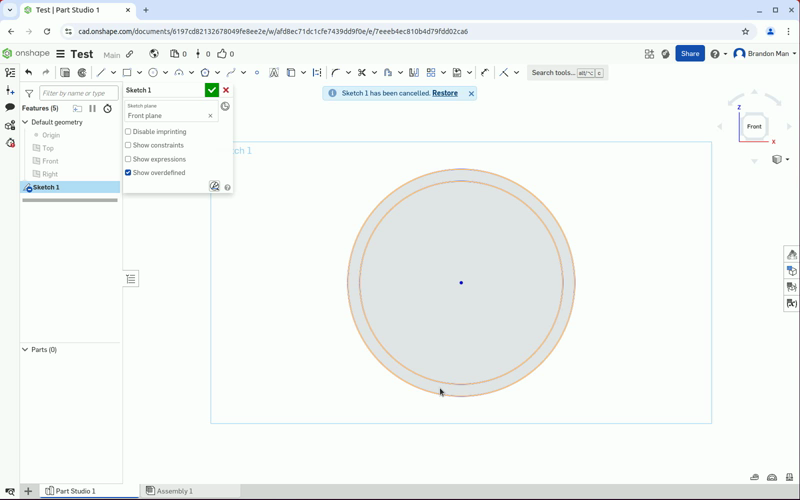
click(440, 387)
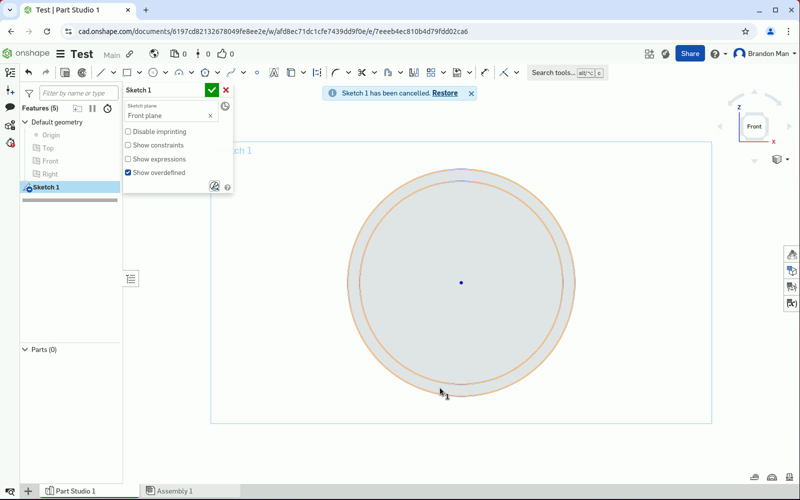
mouse_move(73, 352)
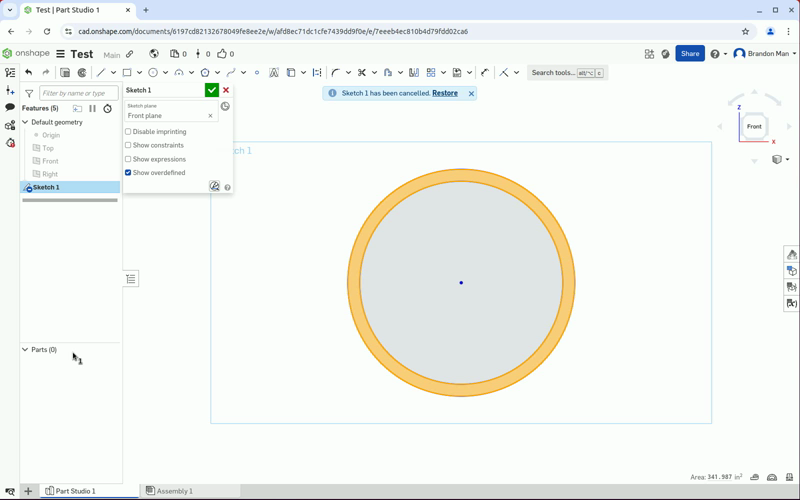
key(shift+y)
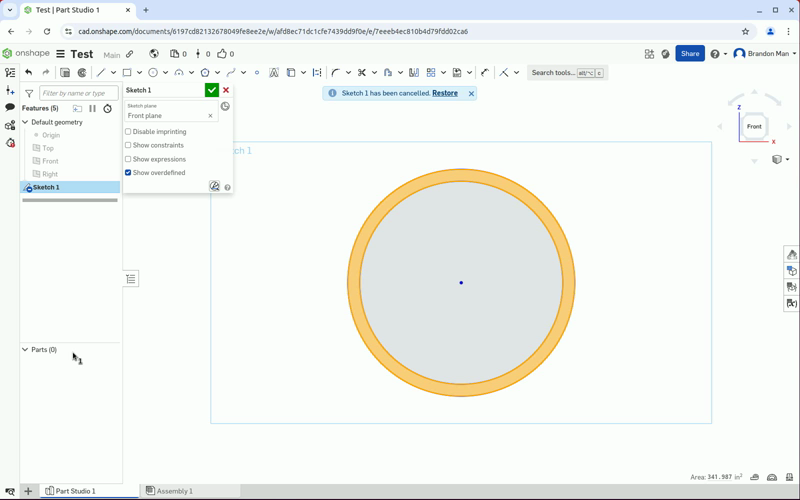
key(shift+e)
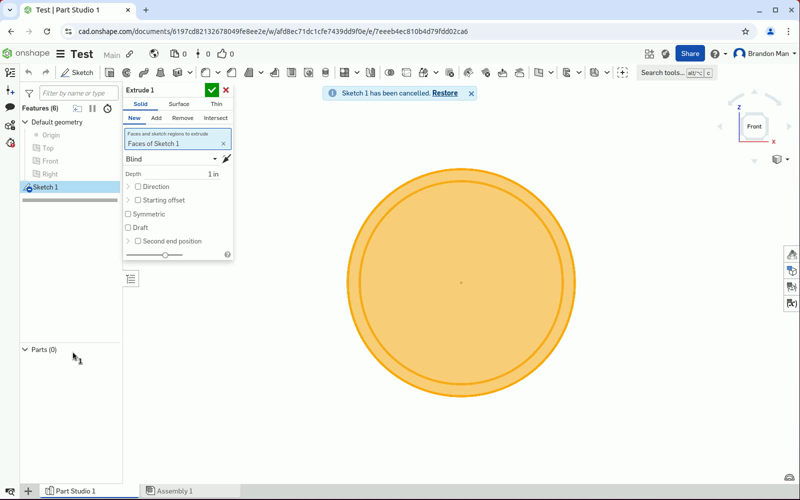
mouse_move(143, 106)
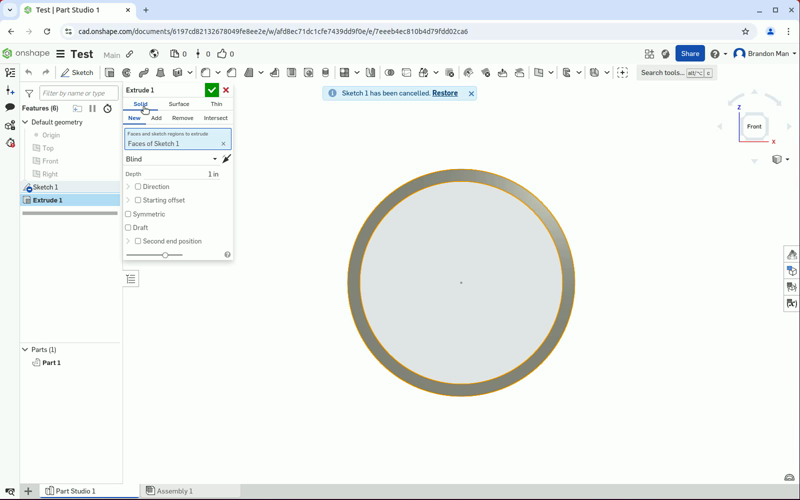
click(143, 106)
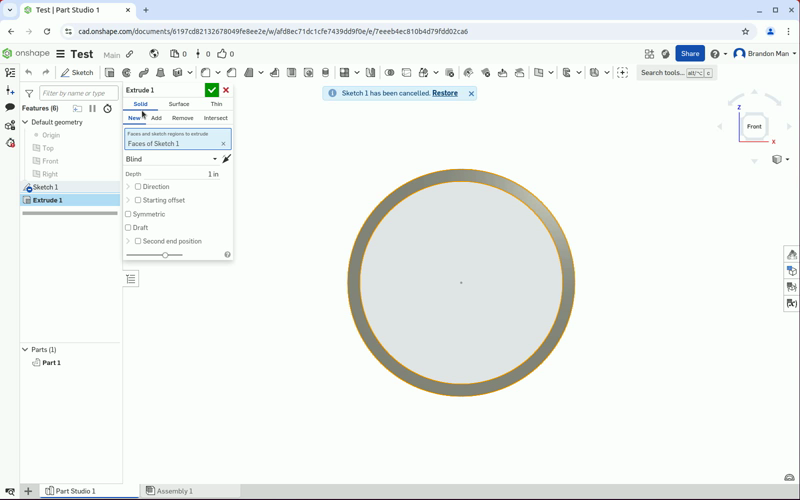
mouse_move(137, 120)
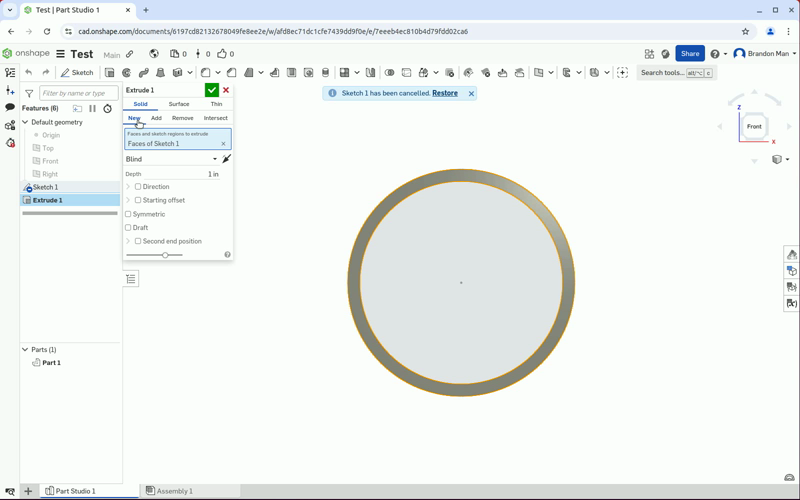
click(137, 120)
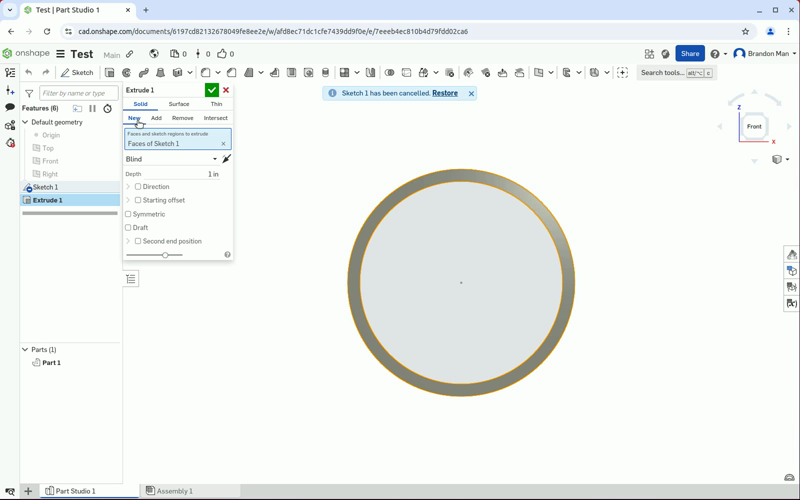
key(tab, 4)
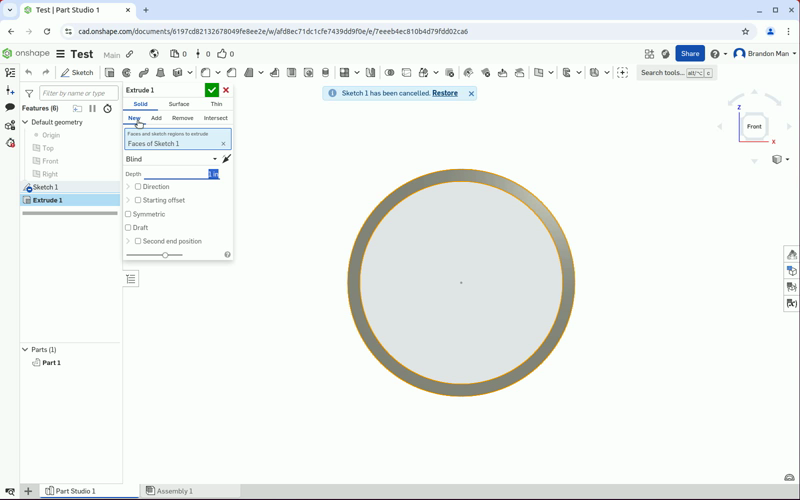
text(3.129)
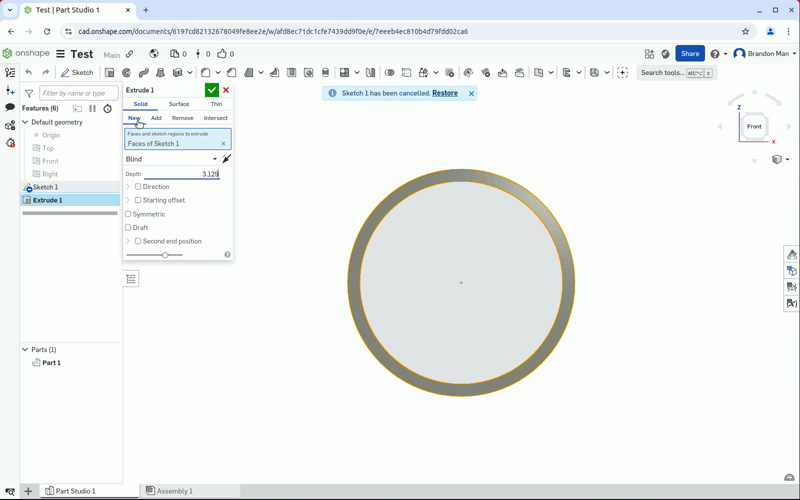
key(enter)
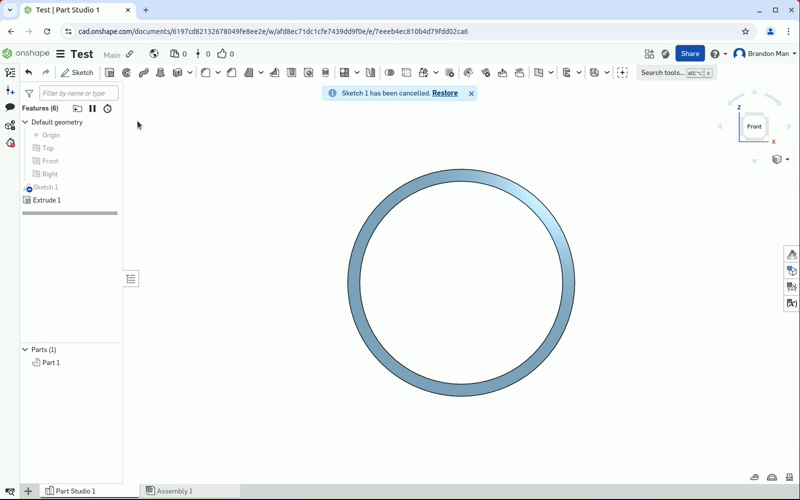
key(shift+h)
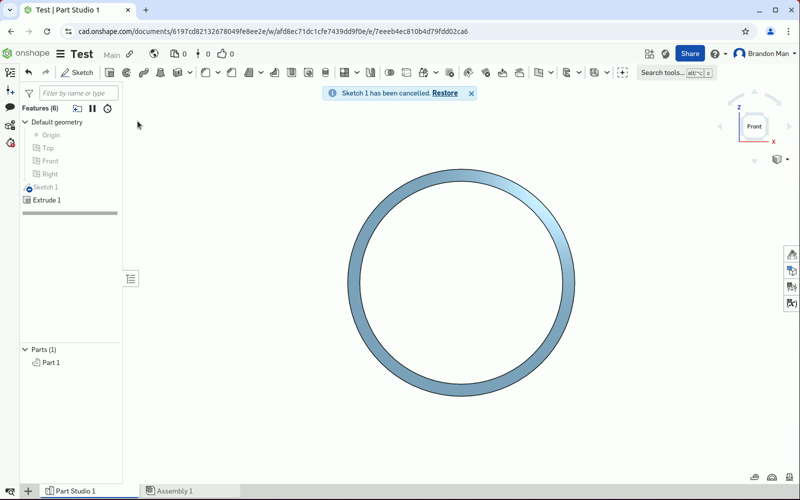
key(shift+h)
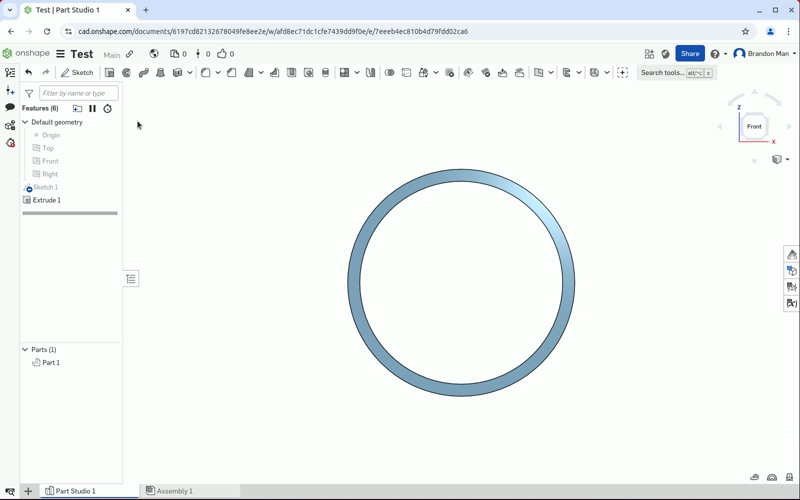
mouse_move(73, 189)
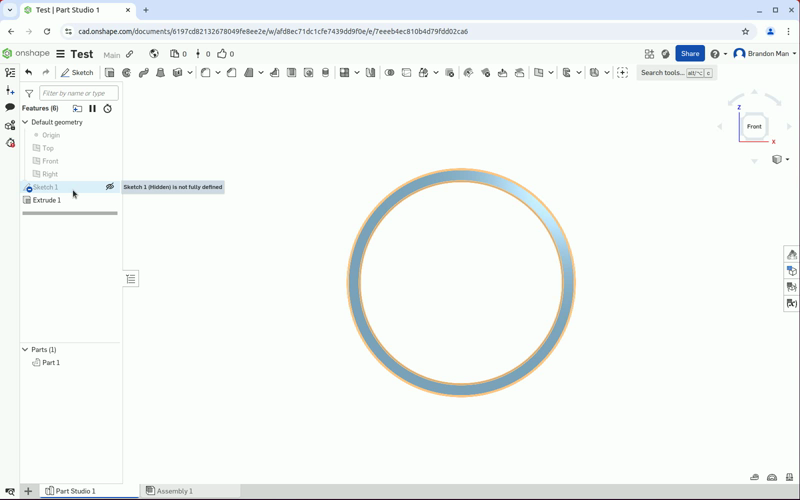
click(73, 189)
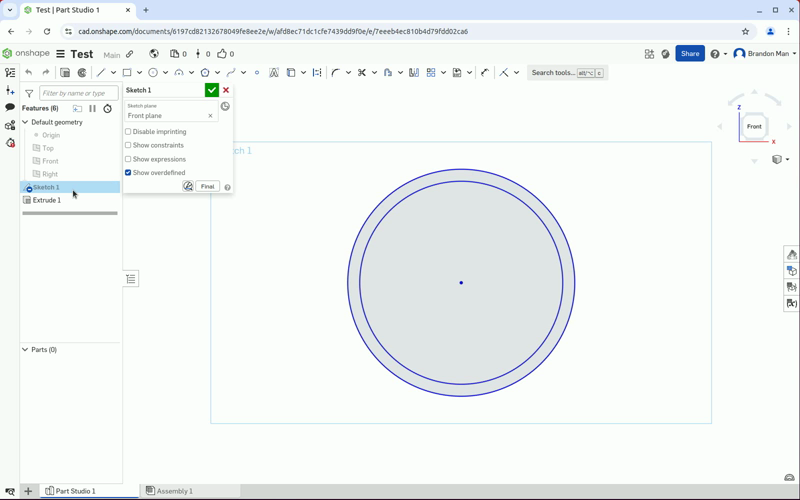
mouse_move(229, 92)
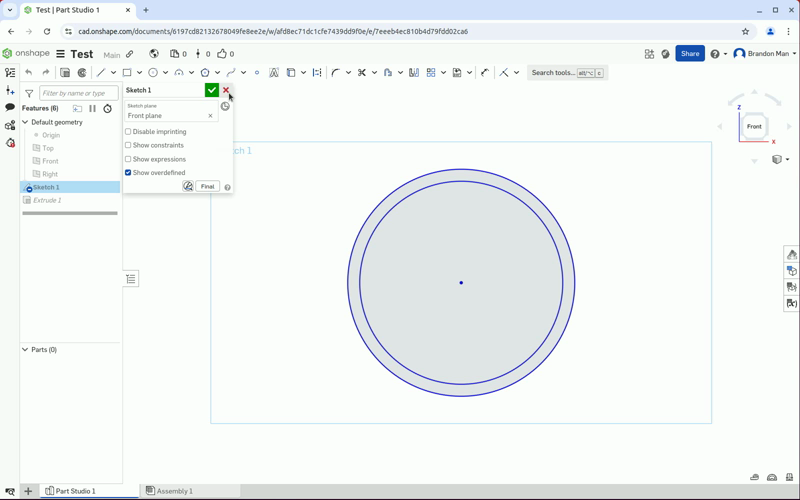
click(229, 92)
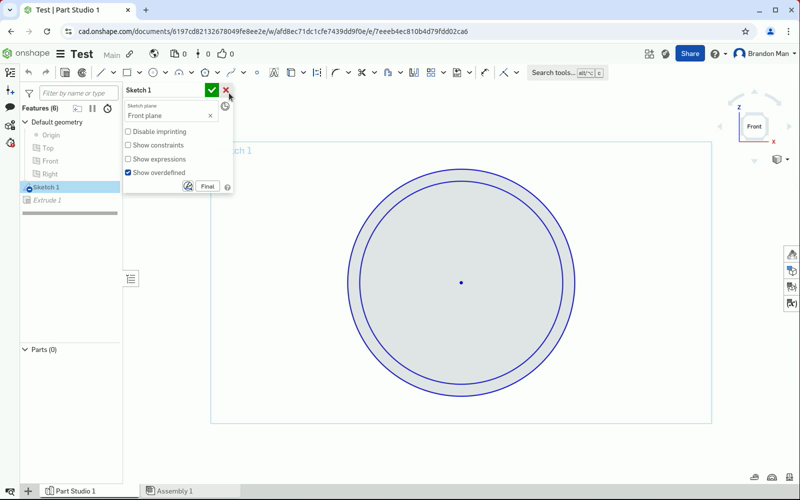
key(shift+s)
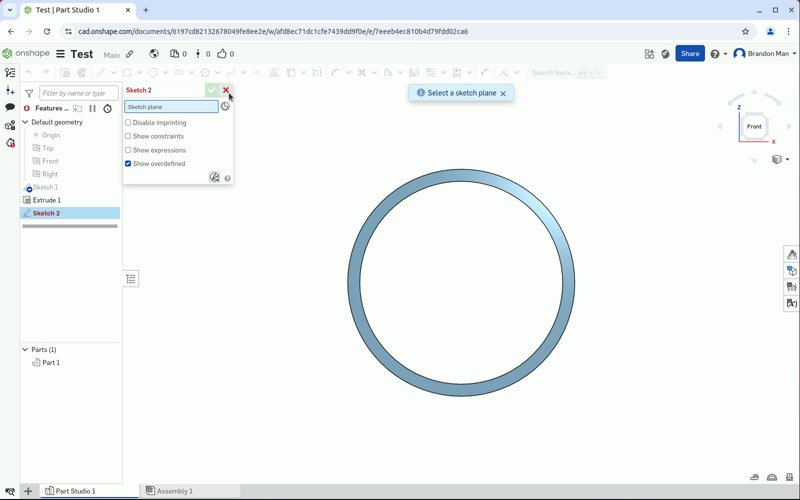
mouse_move(73, 163)
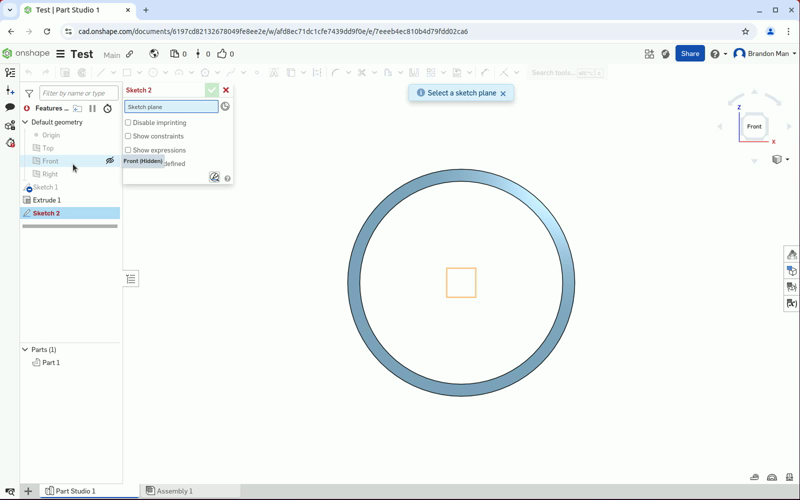
click(73, 163)
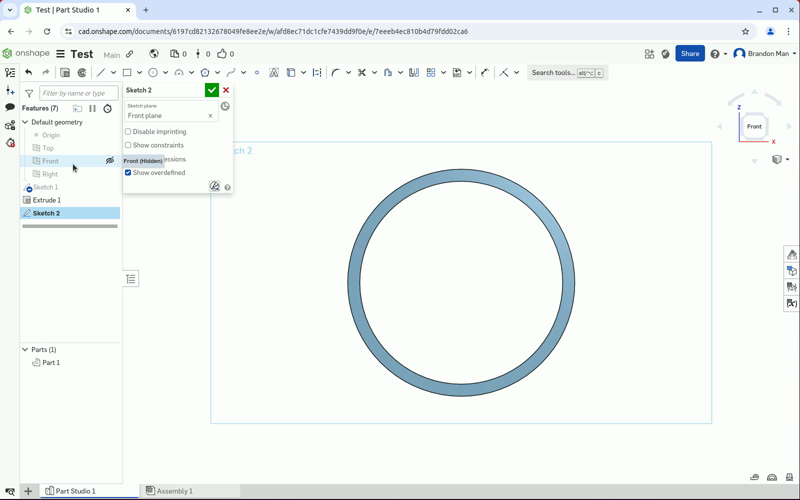
mouse_move(73, 352)
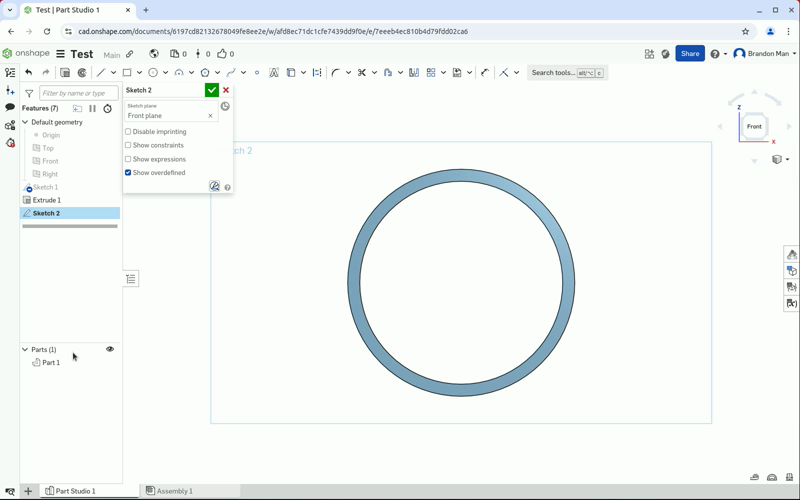
key(y)
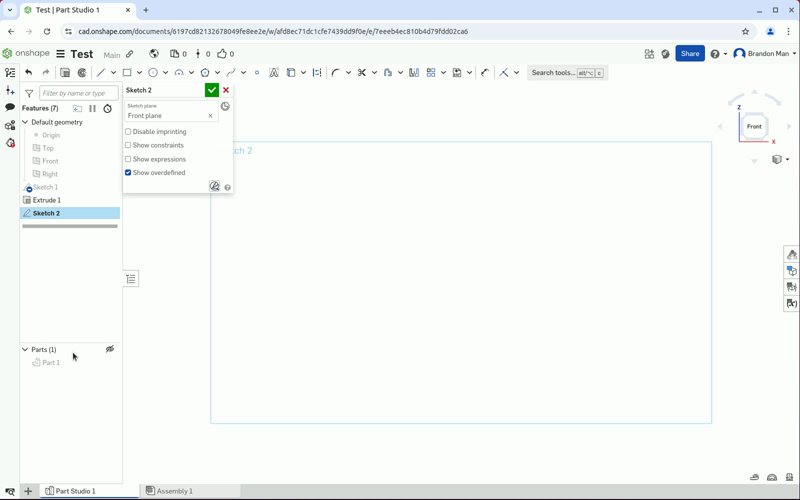
key(c)
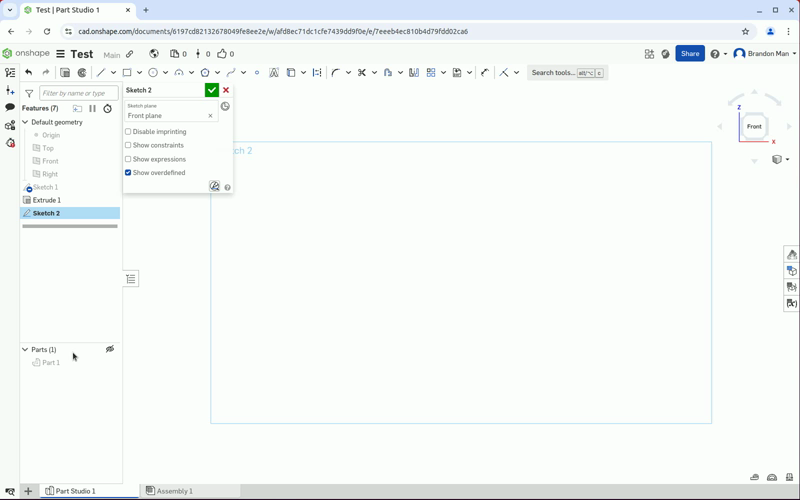
key_down(shift)
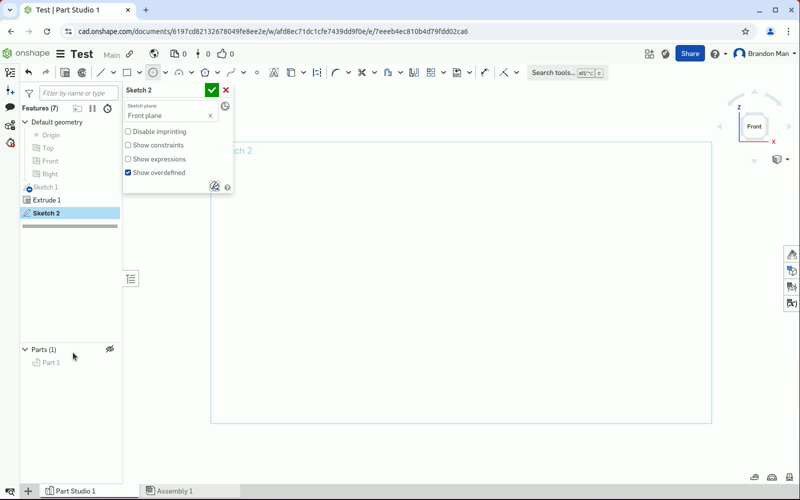
mouse_move(460, 282)
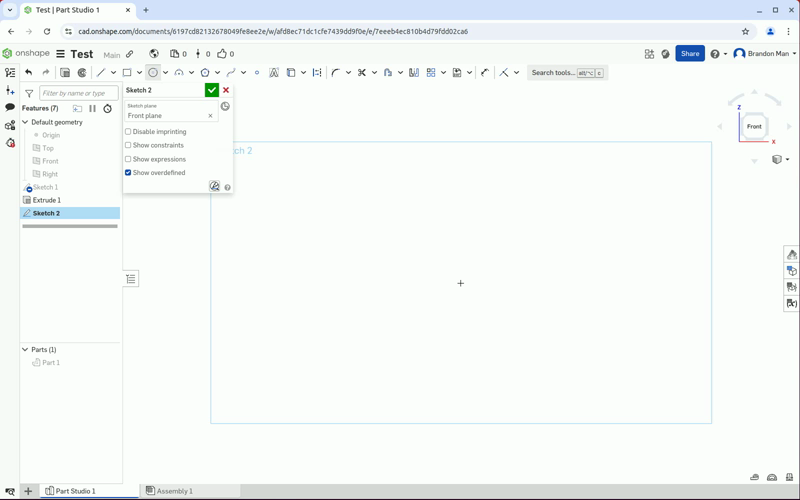
click(460, 282)
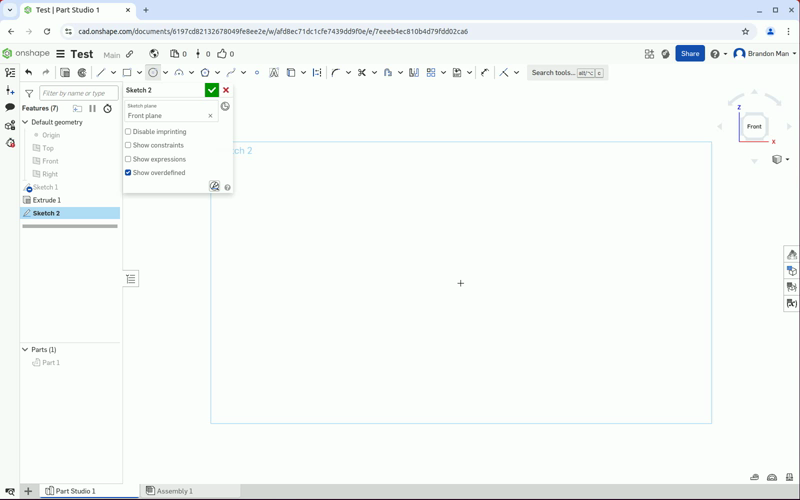
key_up(shift)
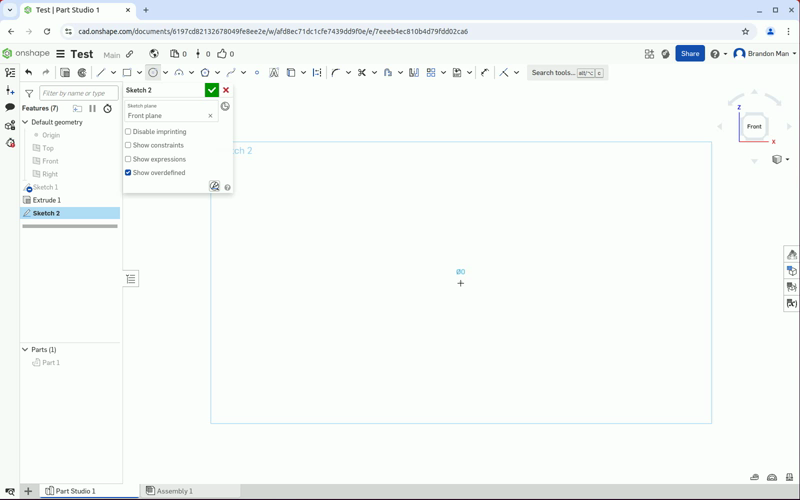
mouse_move(503, 282)
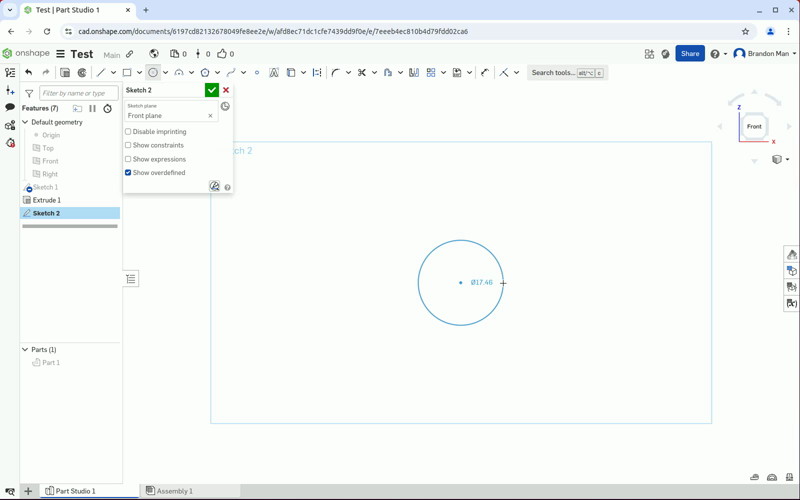
click(503, 282)
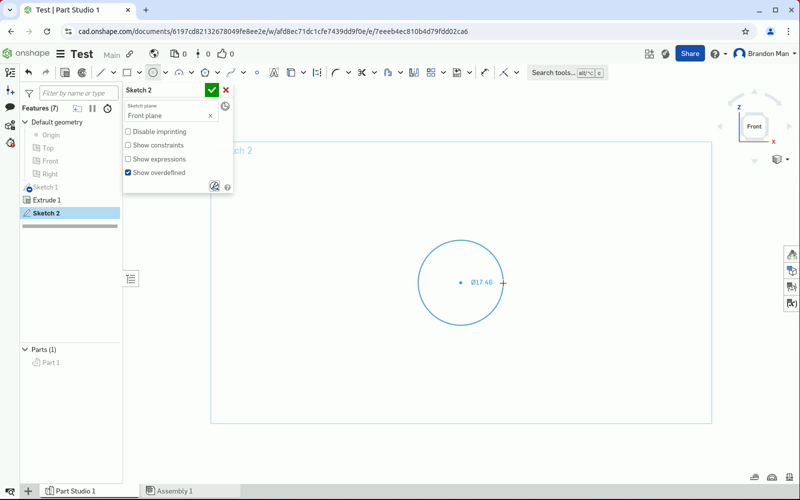
key(esc)
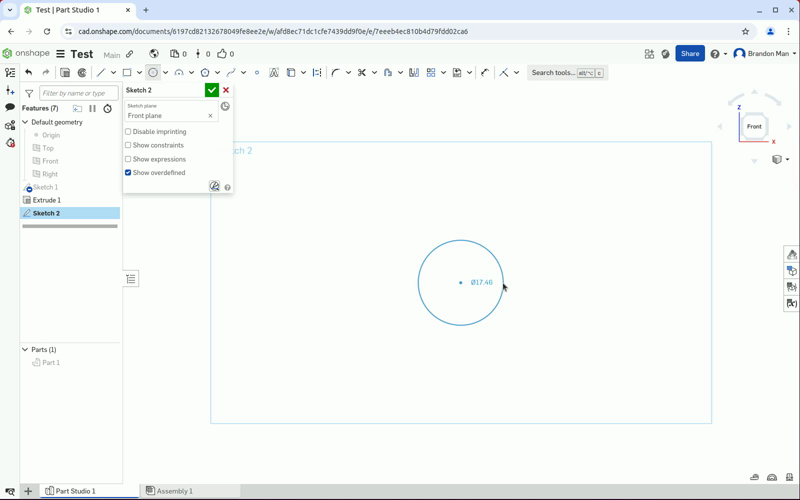
key(c)
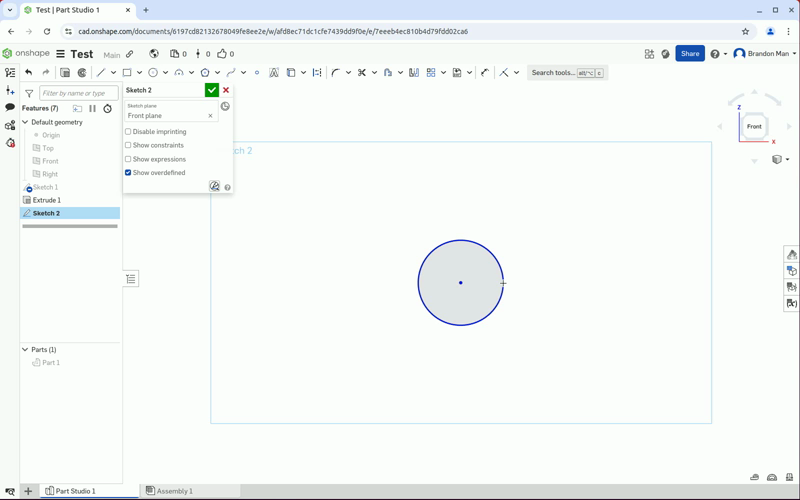
key_down(shift)
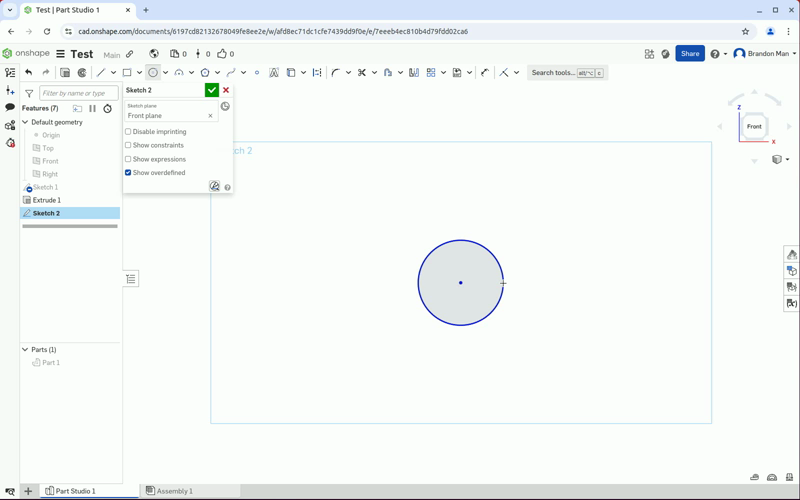
mouse_move(460, 282)
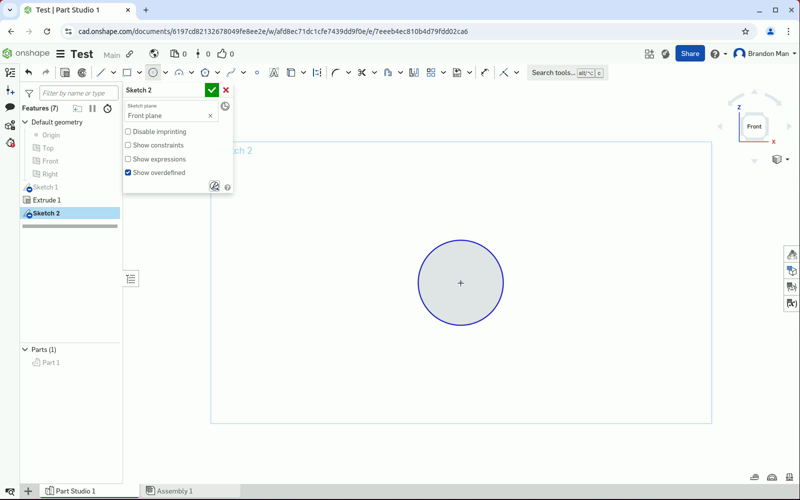
click(460, 282)
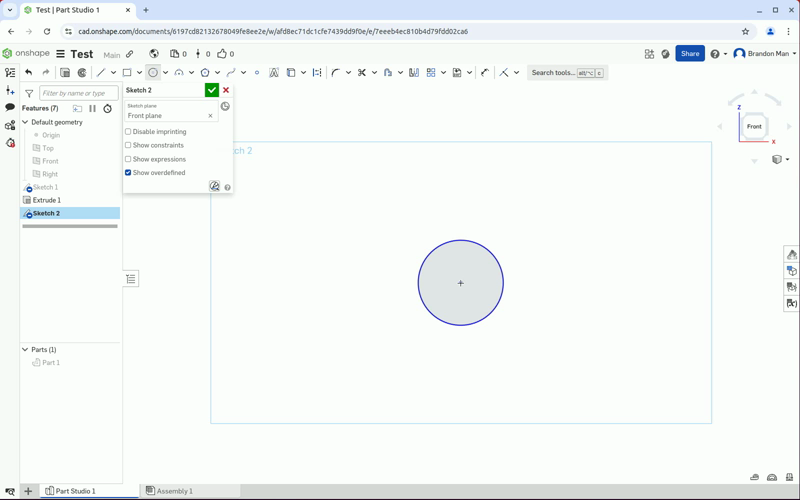
key_up(shift)
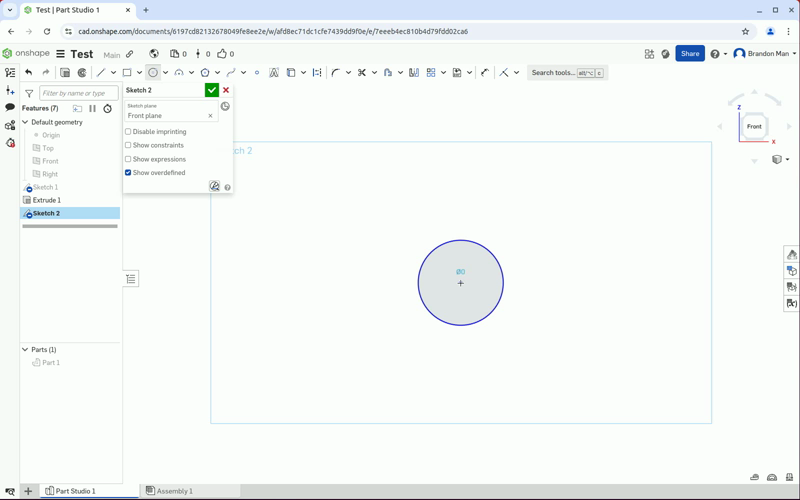
mouse_move(490, 282)
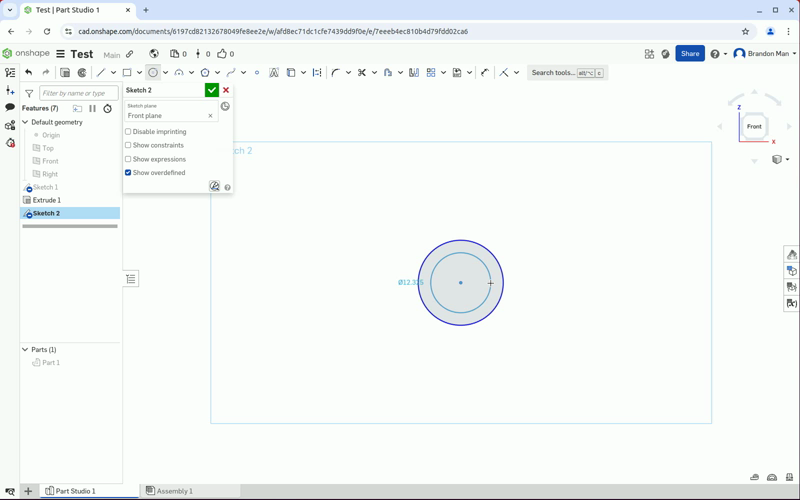
click(490, 282)
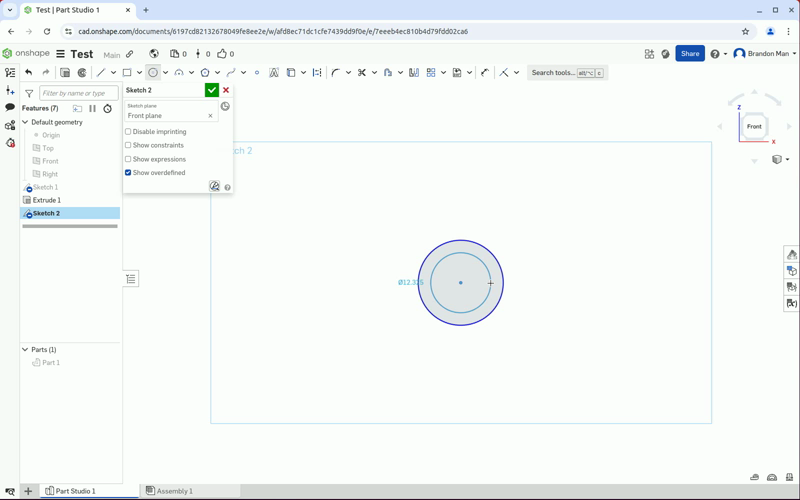
key(esc)
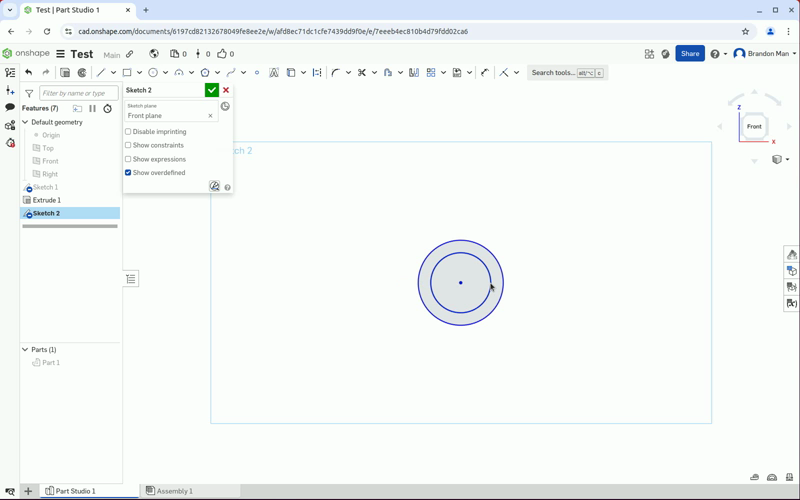
mouse_move(482, 306)
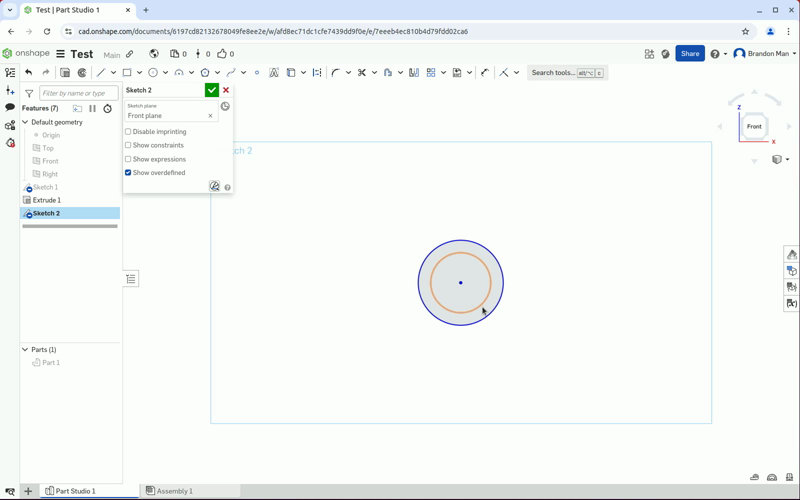
click(482, 306)
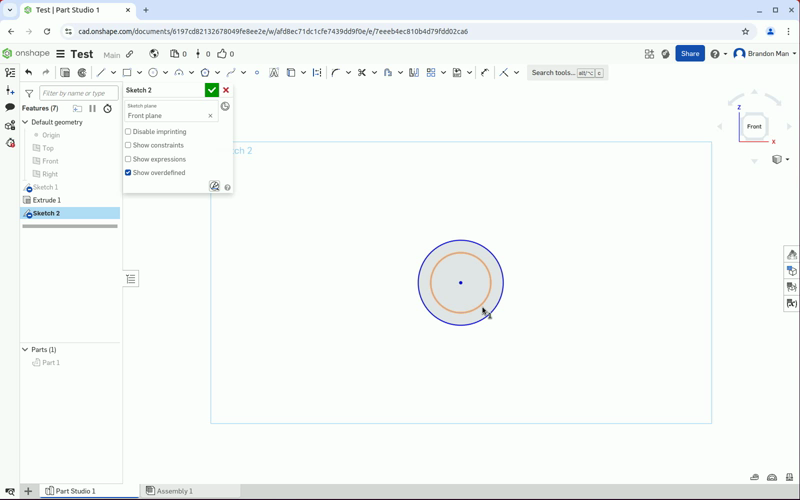
mouse_move(73, 352)
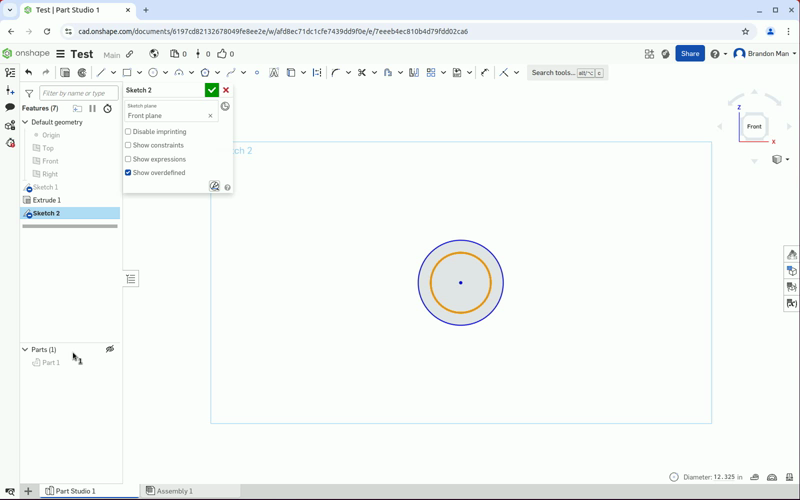
key(shift+y)
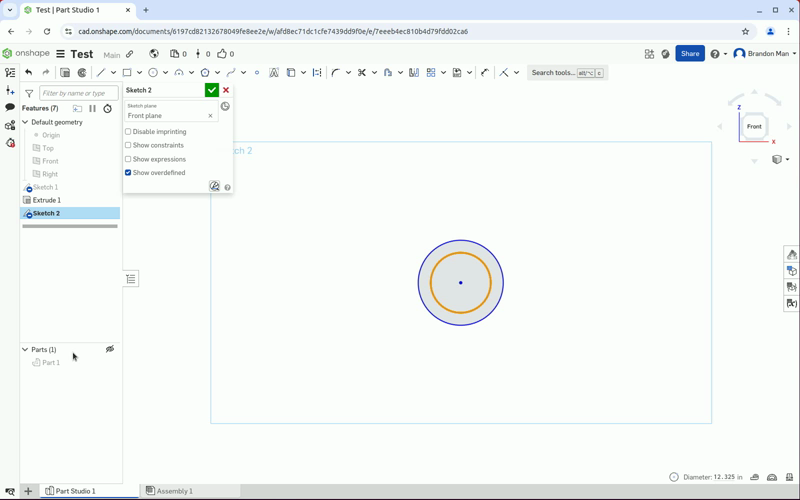
key(shift+e)
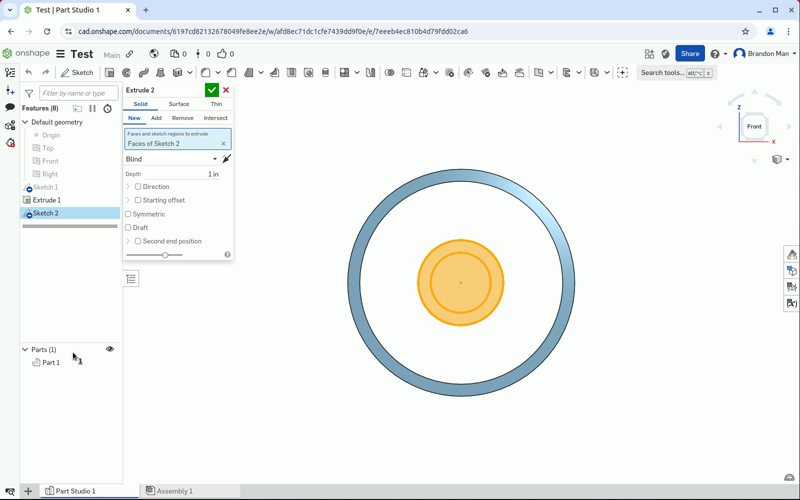
mouse_move(143, 106)
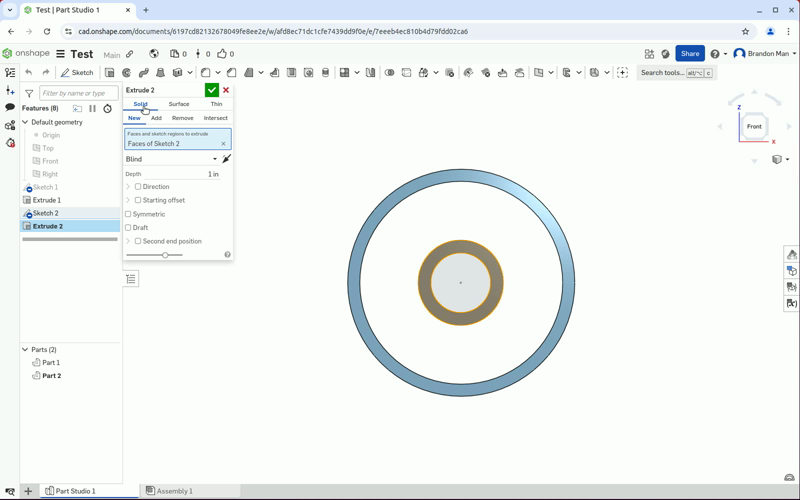
click(143, 106)
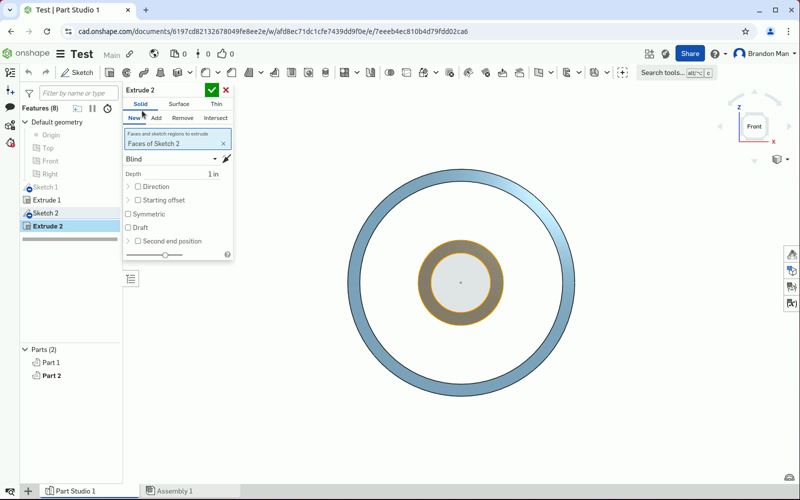
mouse_move(137, 120)
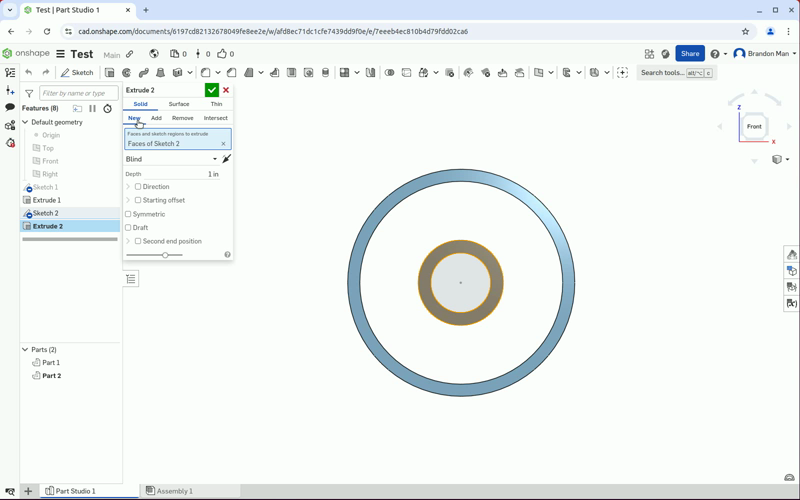
click(137, 120)
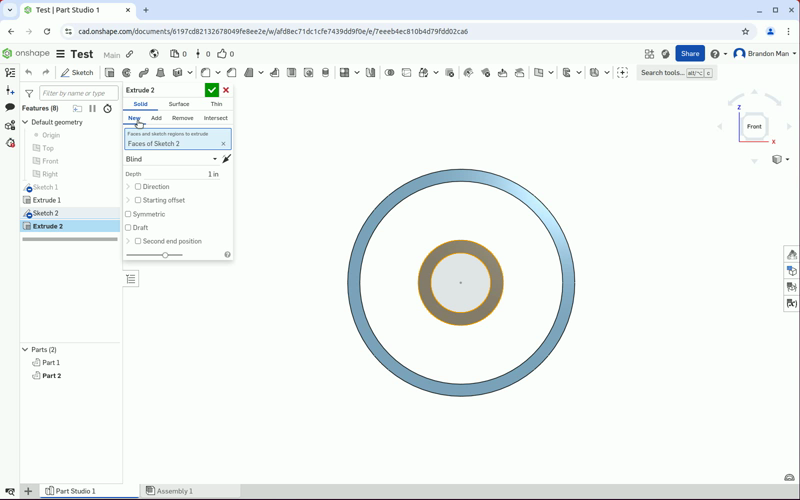
key(tab, 4)
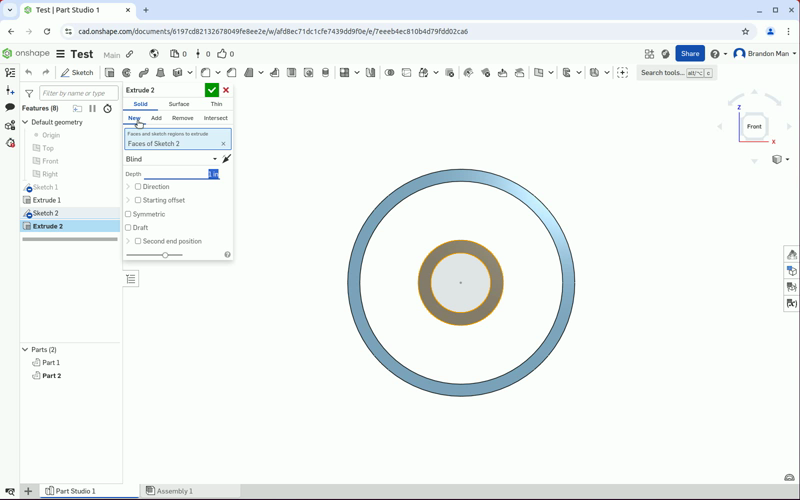
text(3.129)
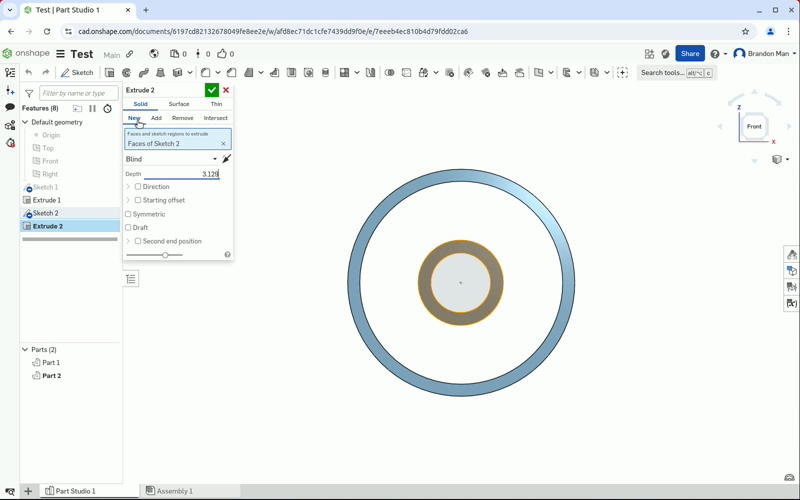
key(enter)
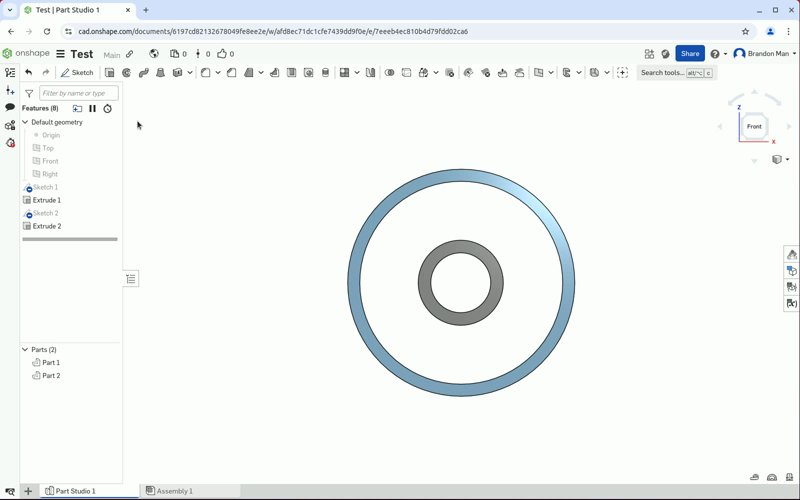
key(shift+h)
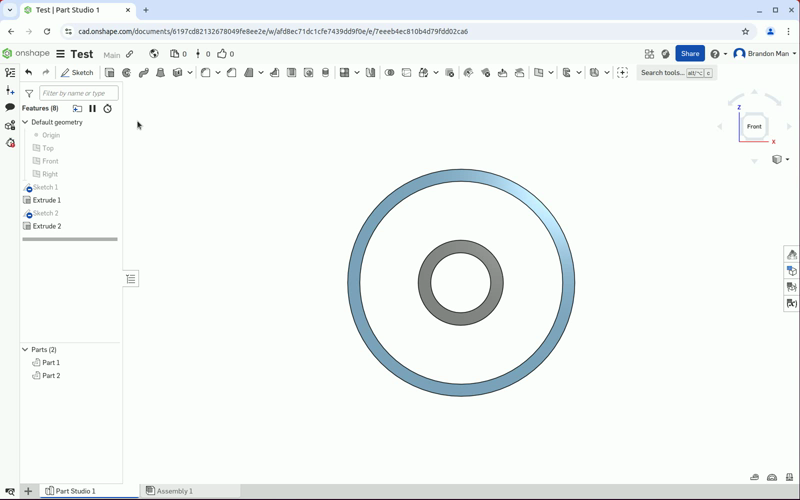
key(shift+h)
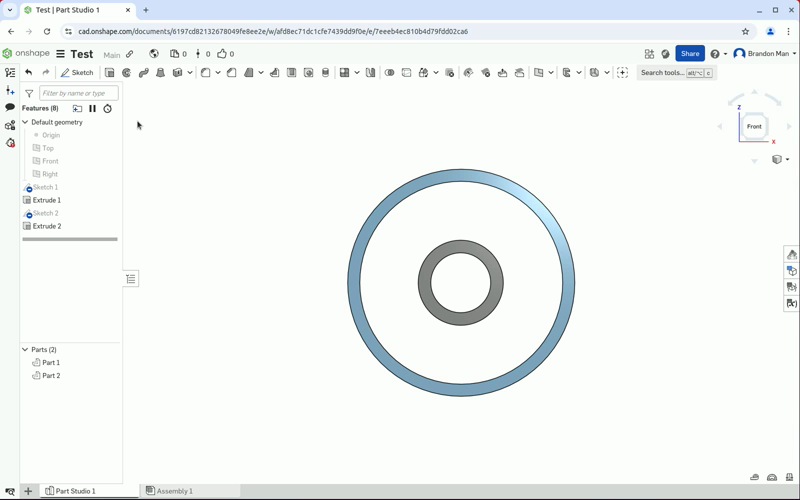
mouse_move(73, 189)
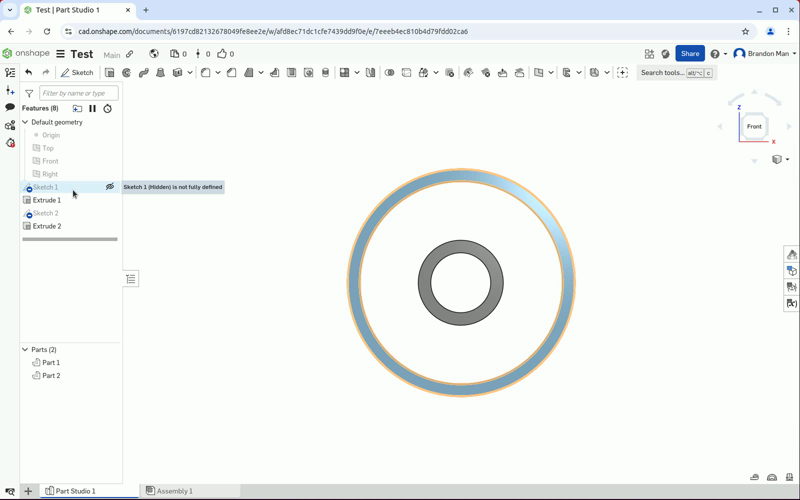
click(73, 189)
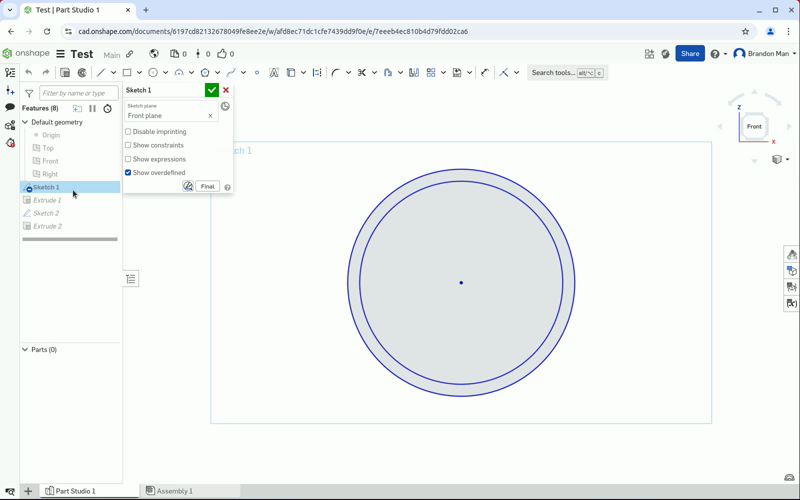
mouse_move(229, 92)
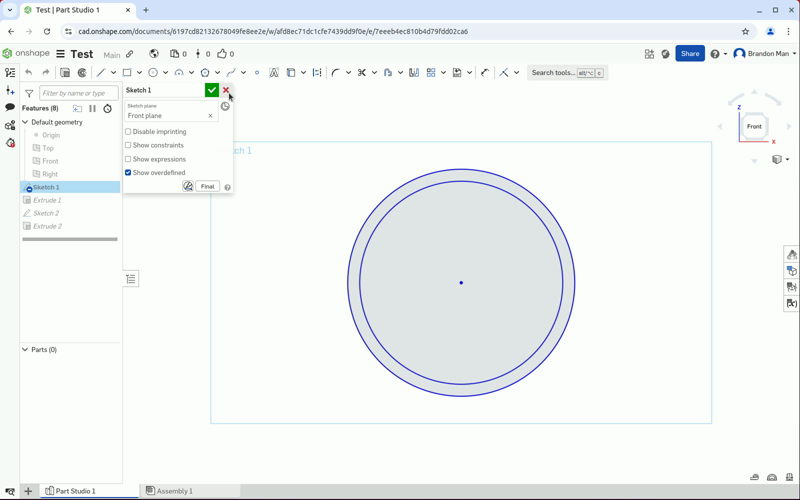
click(229, 92)
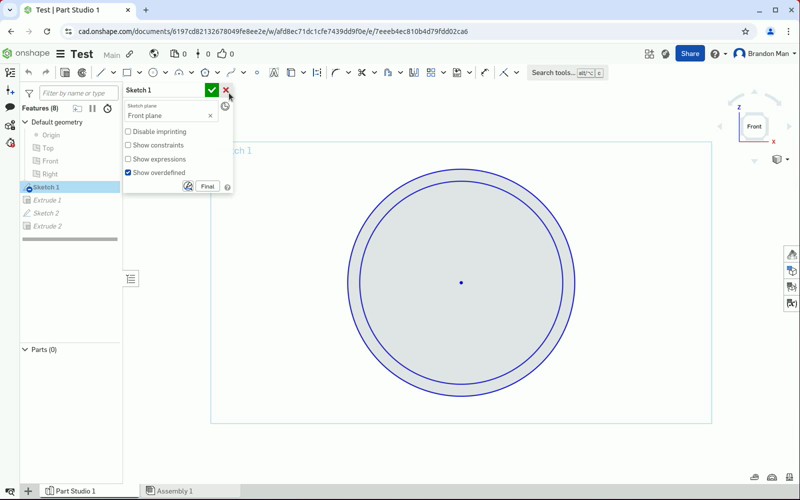
key(shift+s)
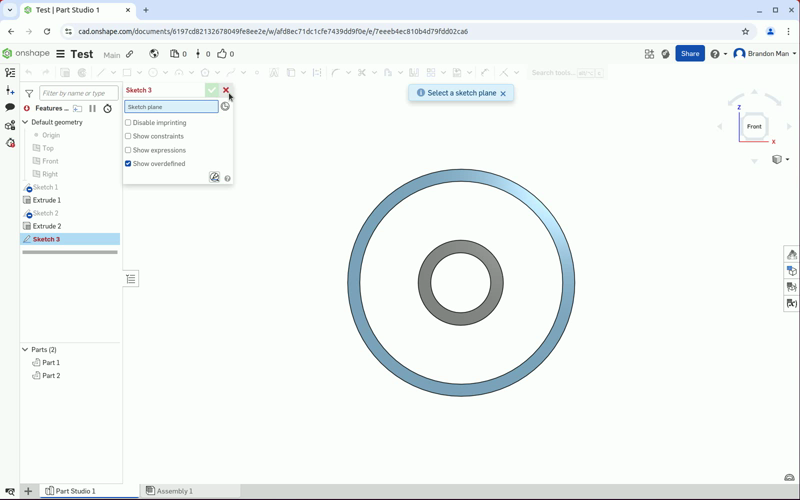
mouse_move(73, 163)
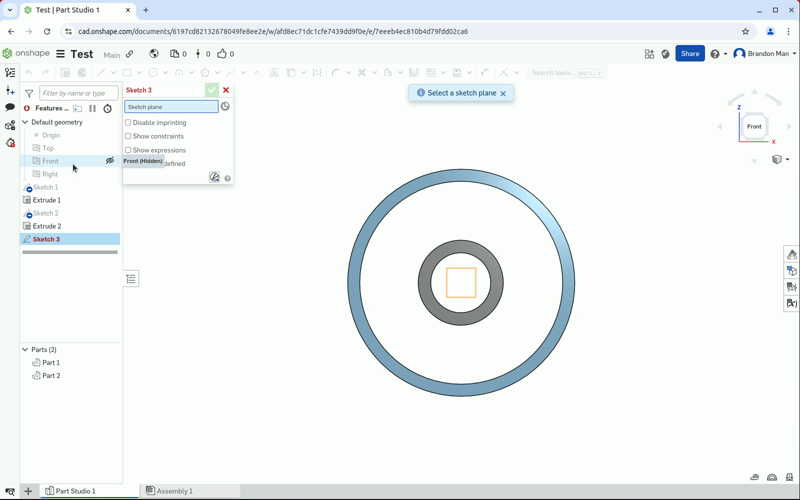
click(73, 163)
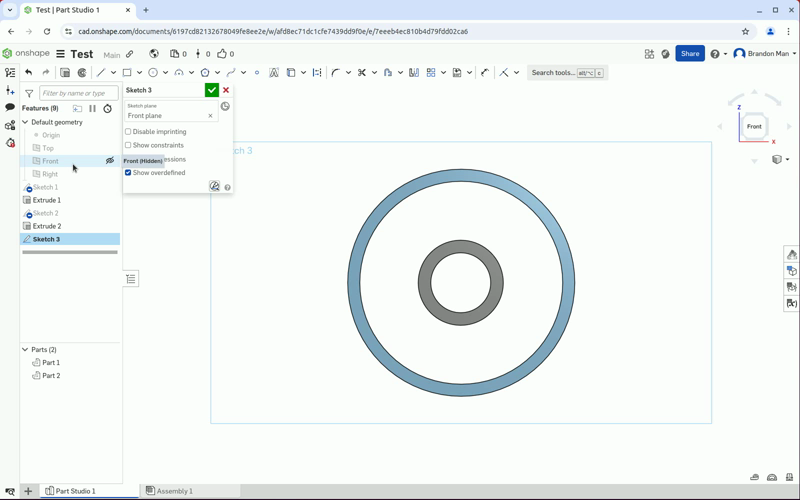
mouse_move(73, 352)
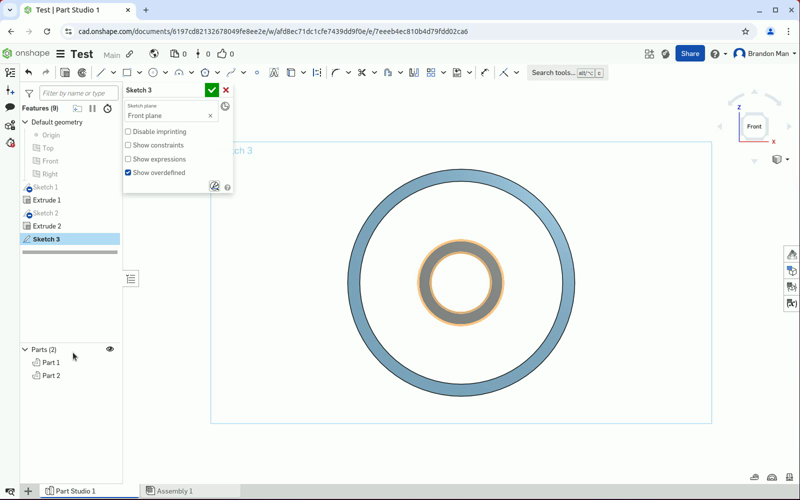
key(y)
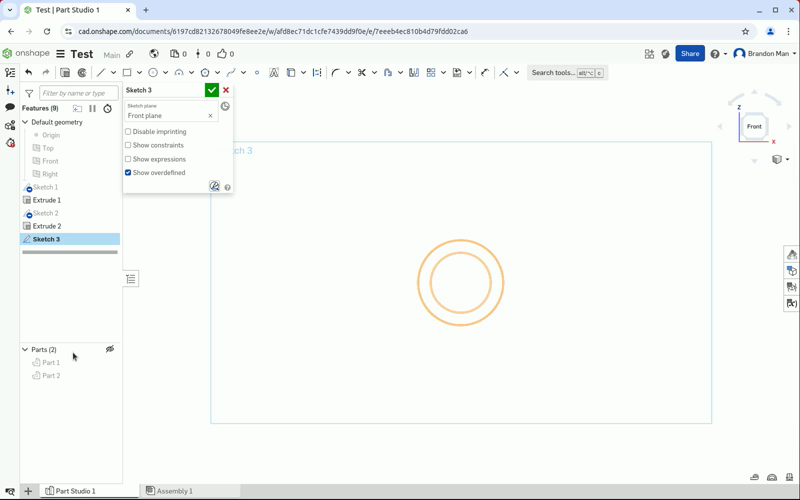
key(c)
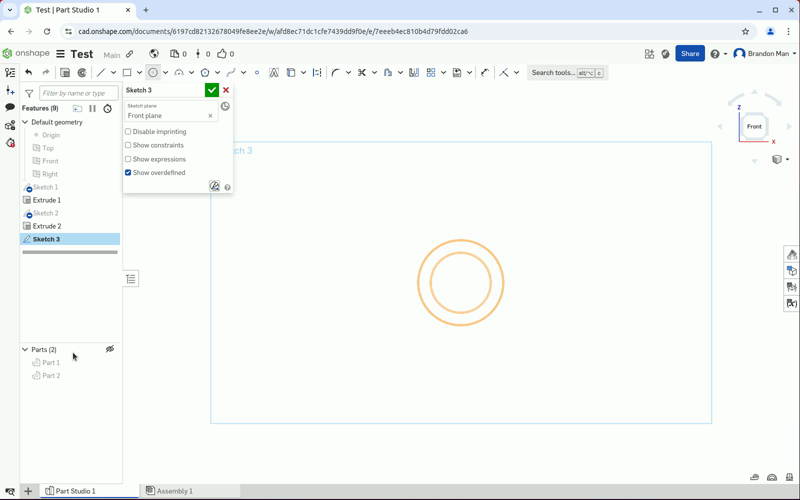
key_down(shift)
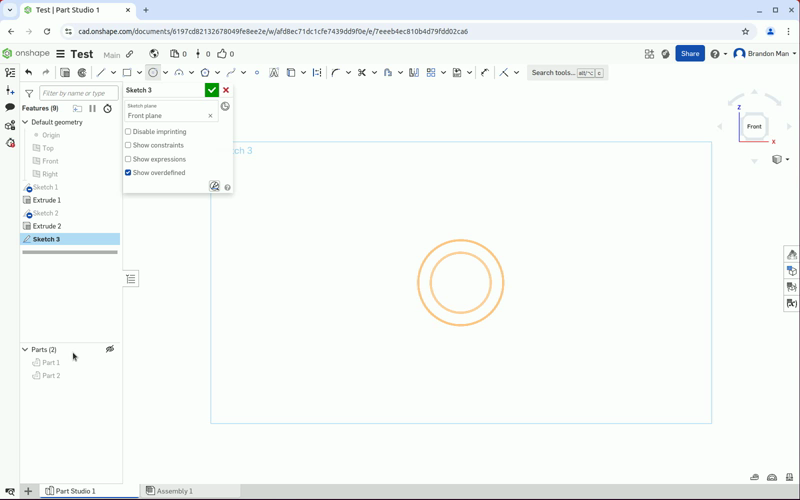
mouse_move(461, 282)
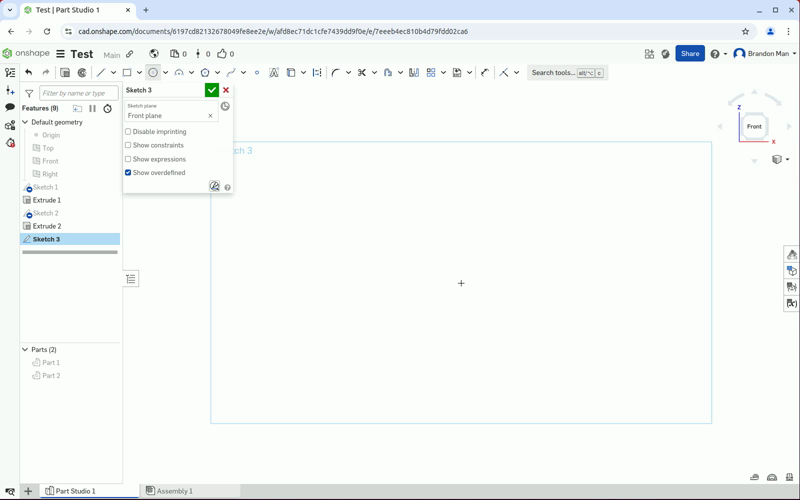
click(461, 282)
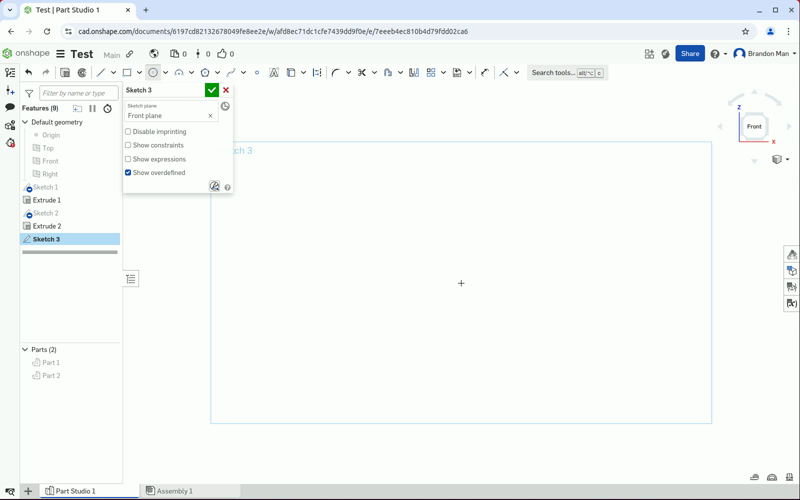
key_up(shift)
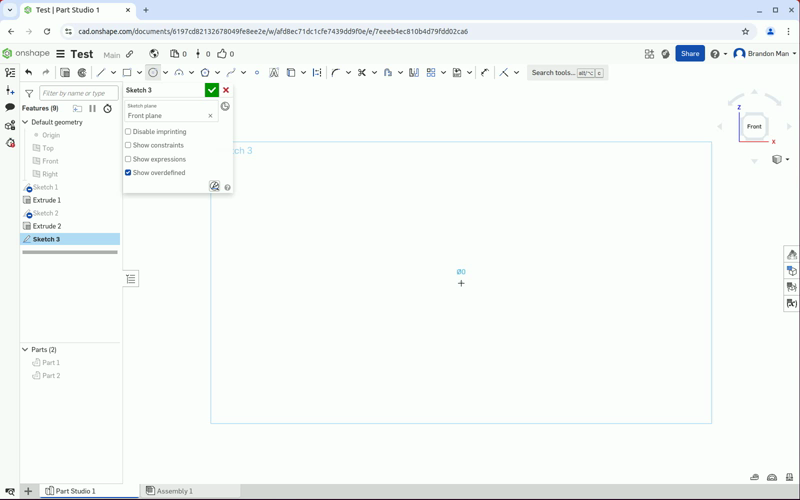
mouse_move(539, 282)
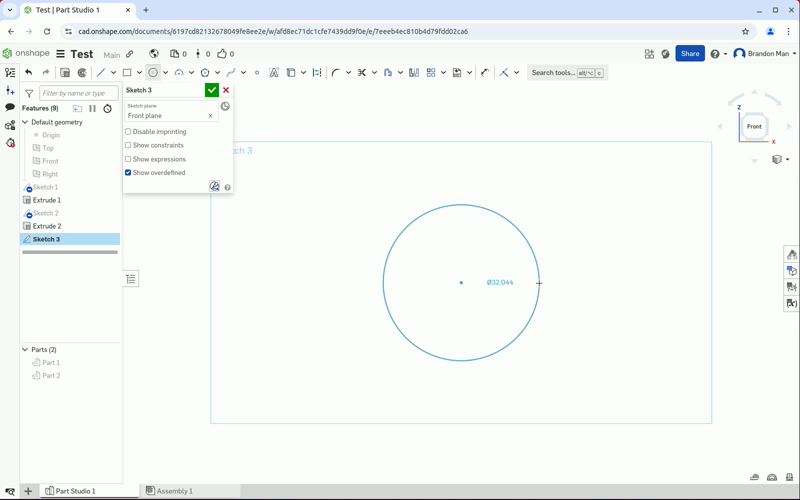
click(539, 282)
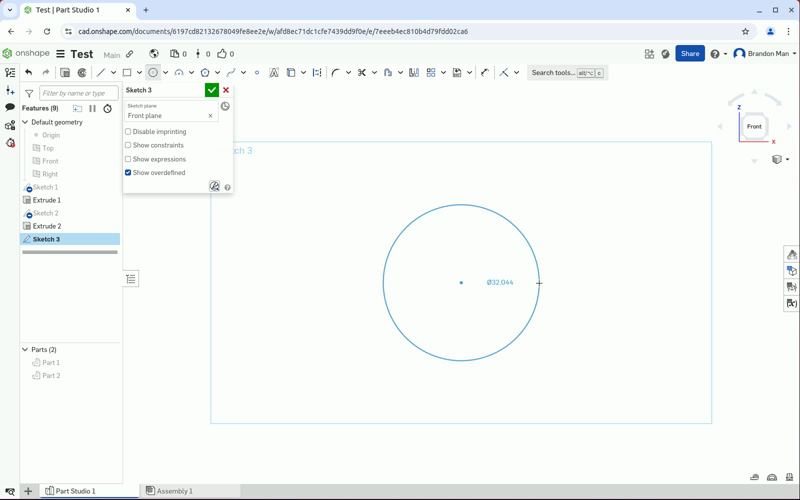
key(esc)
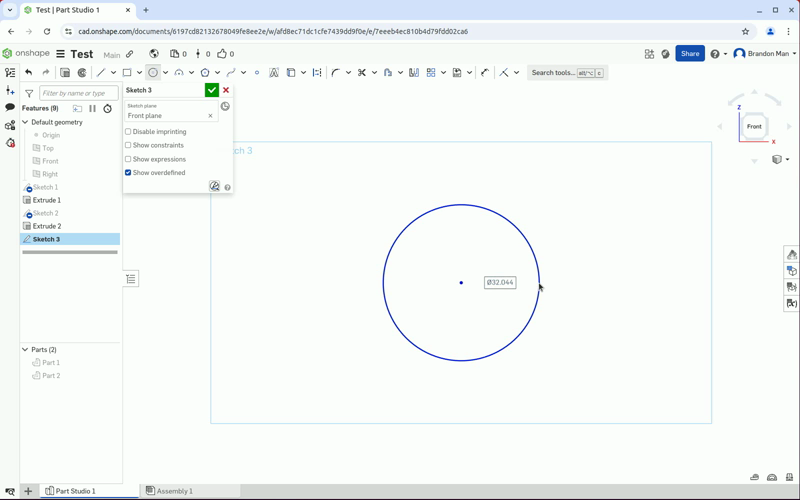
key(c)
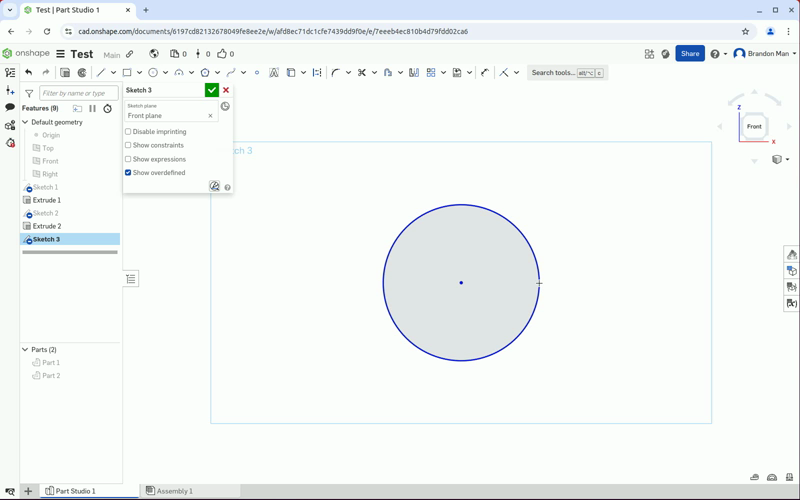
key_down(shift)
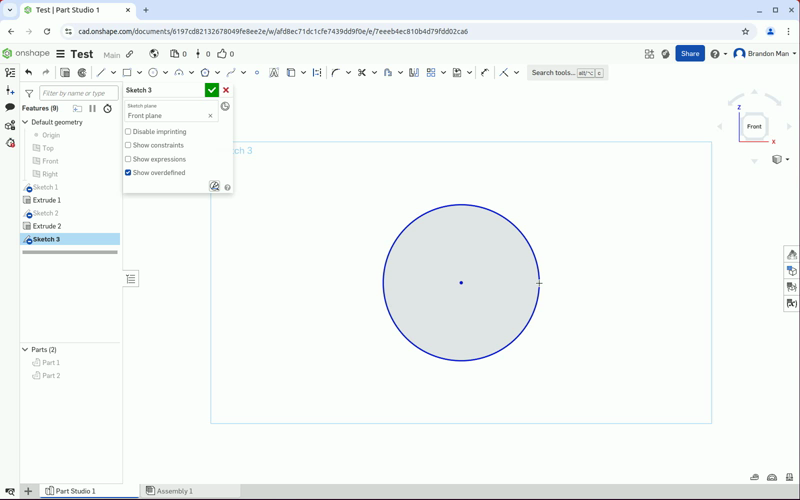
mouse_move(461, 282)
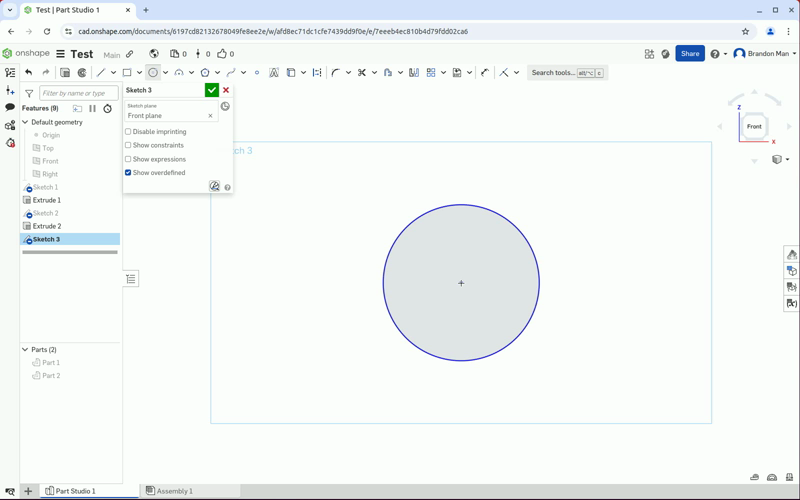
click(461, 282)
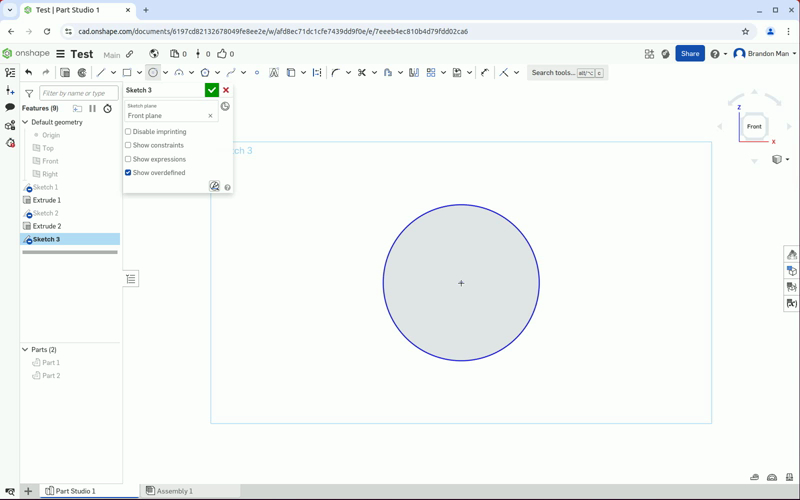
key_up(shift)
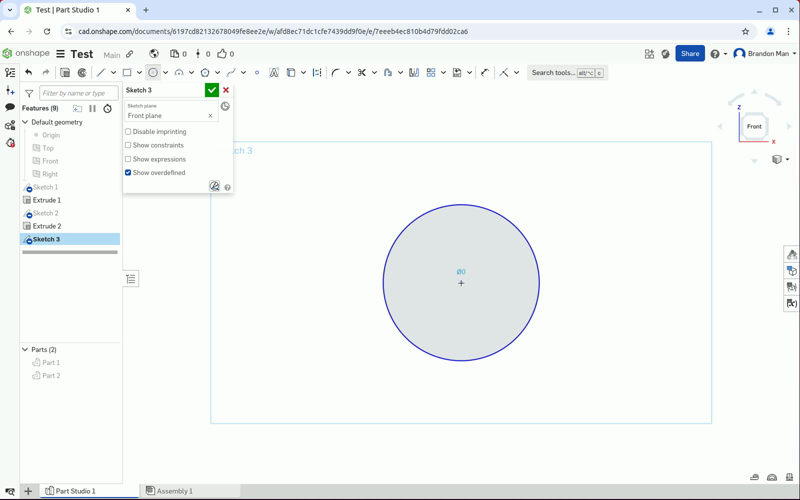
mouse_move(526, 282)
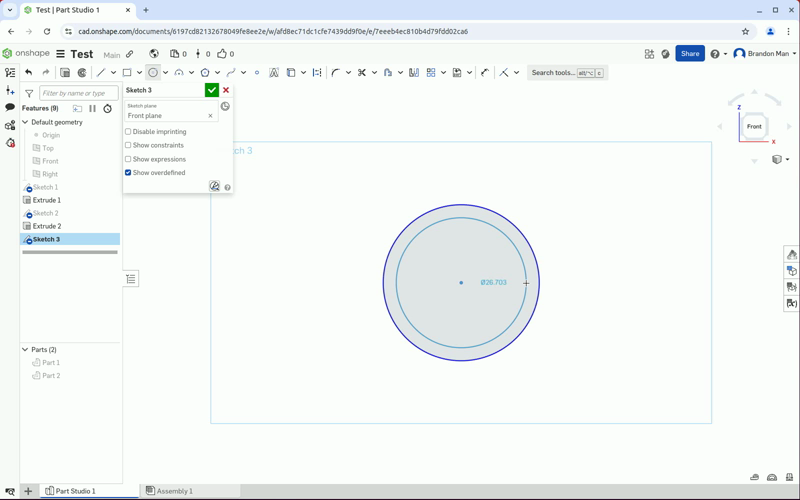
click(526, 282)
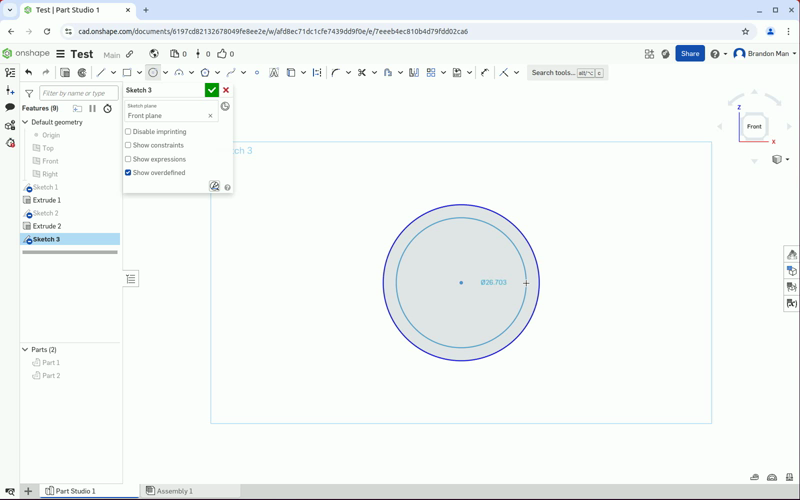
key(esc)
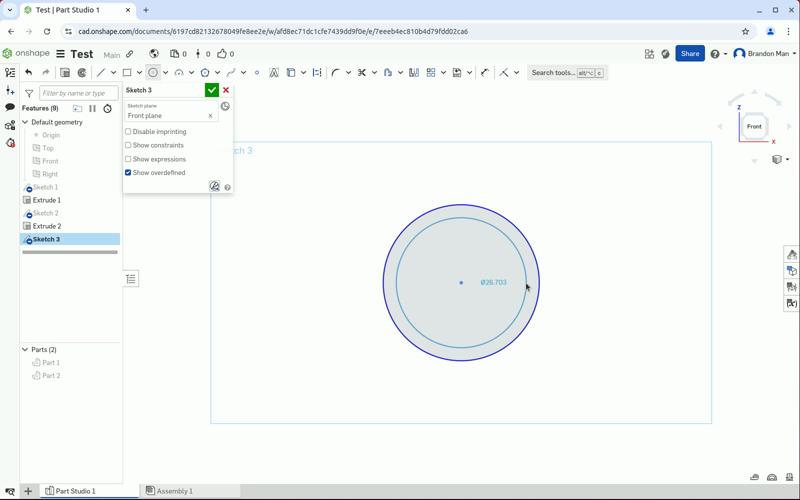
mouse_move(445, 212)
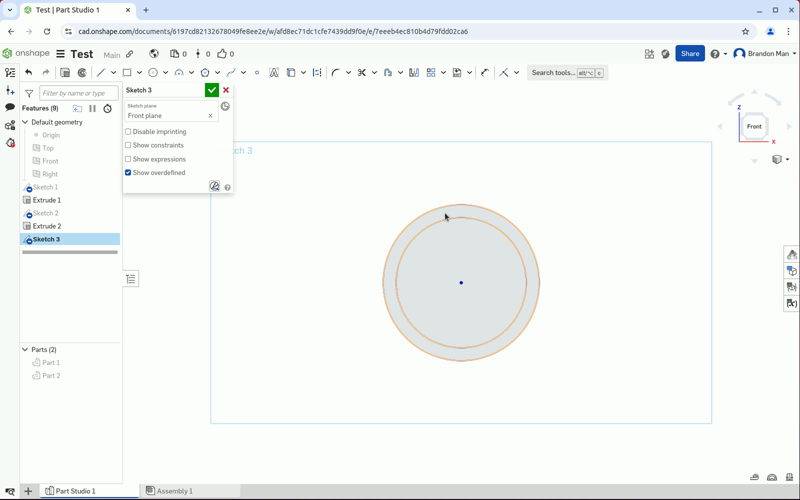
click(445, 212)
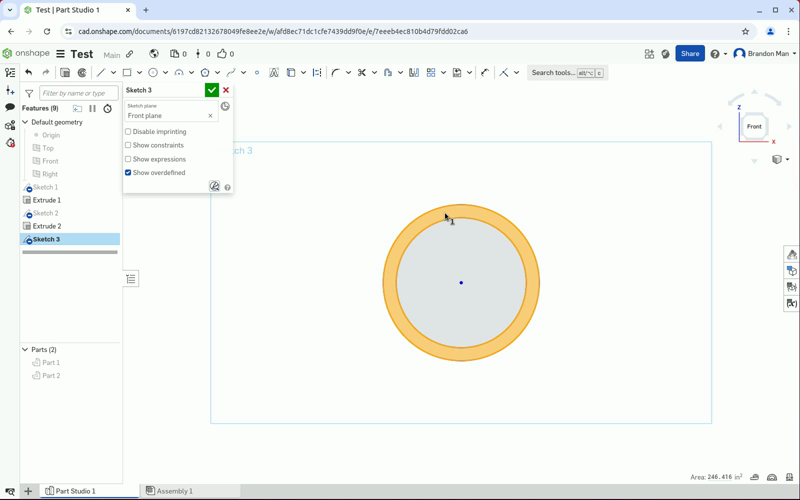
mouse_move(73, 352)
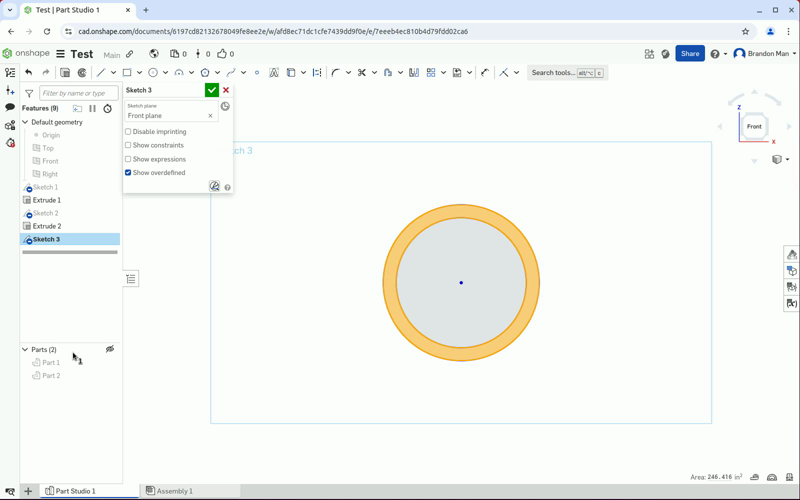
key(shift+y)
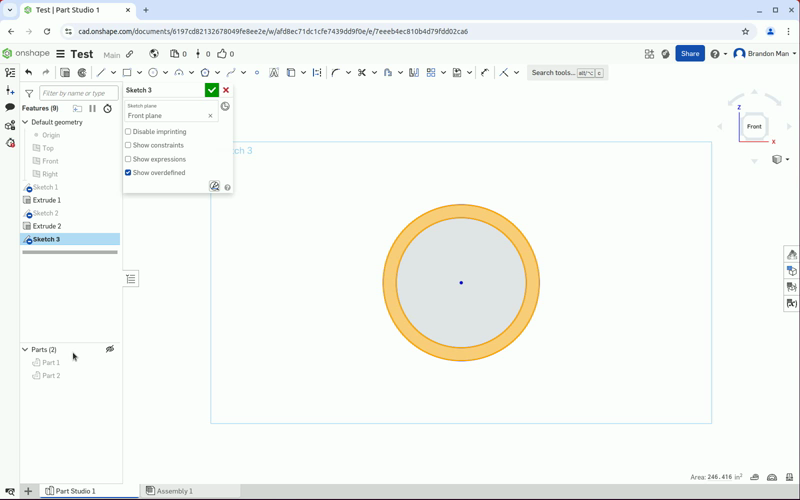
key(shift+e)
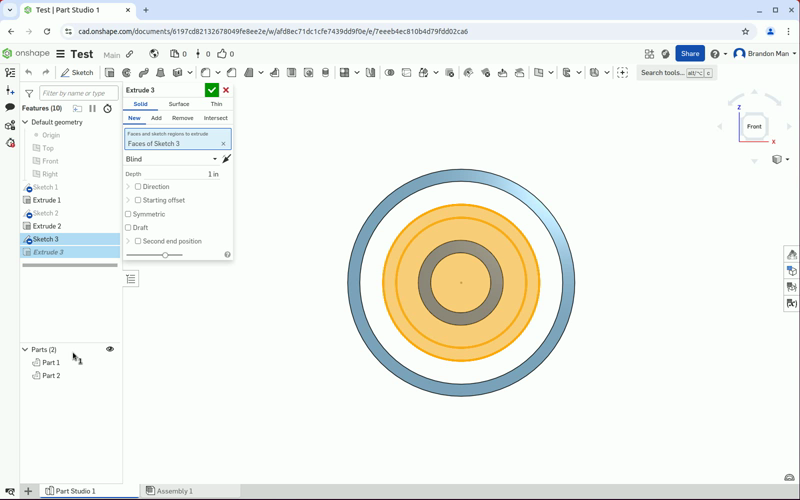
mouse_move(143, 106)
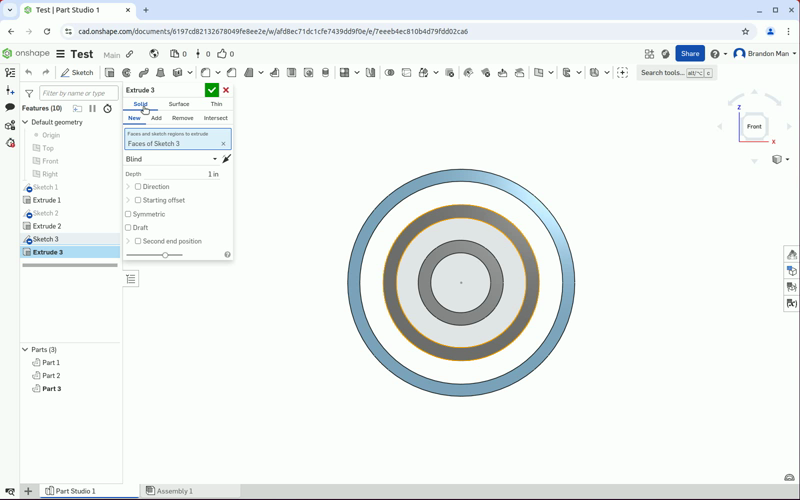
click(143, 106)
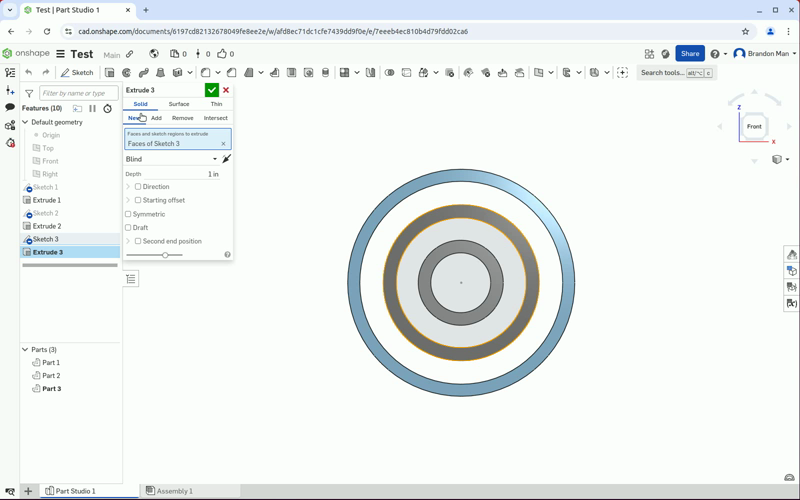
mouse_move(137, 120)
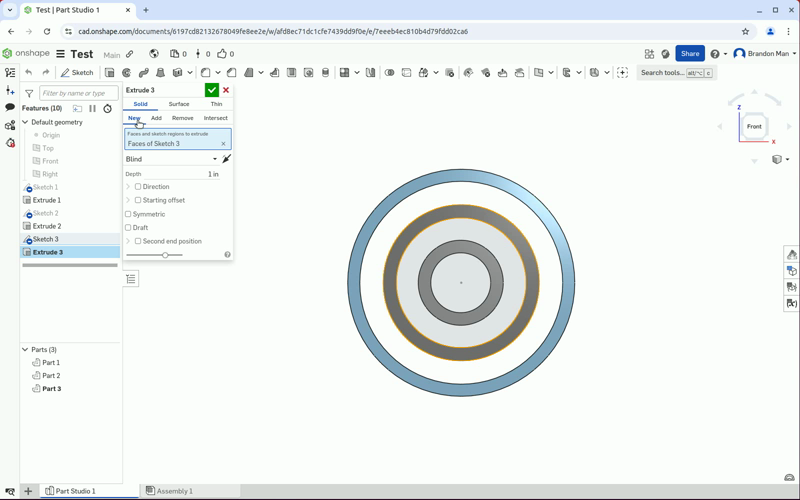
click(137, 120)
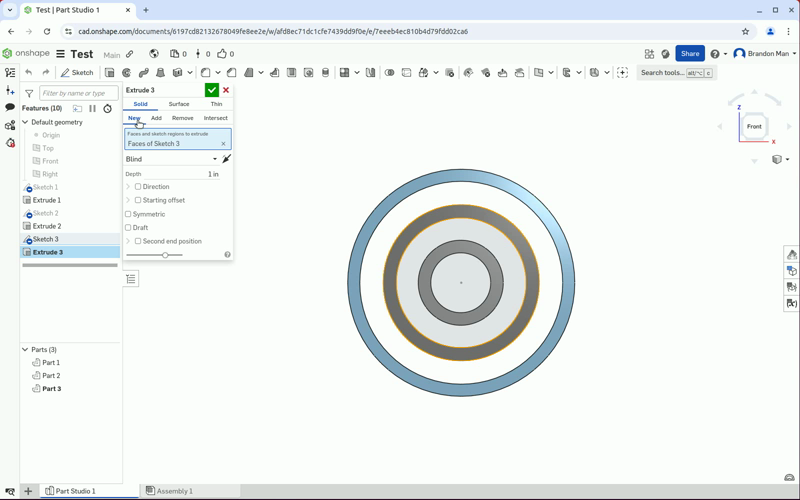
key(tab, 4)
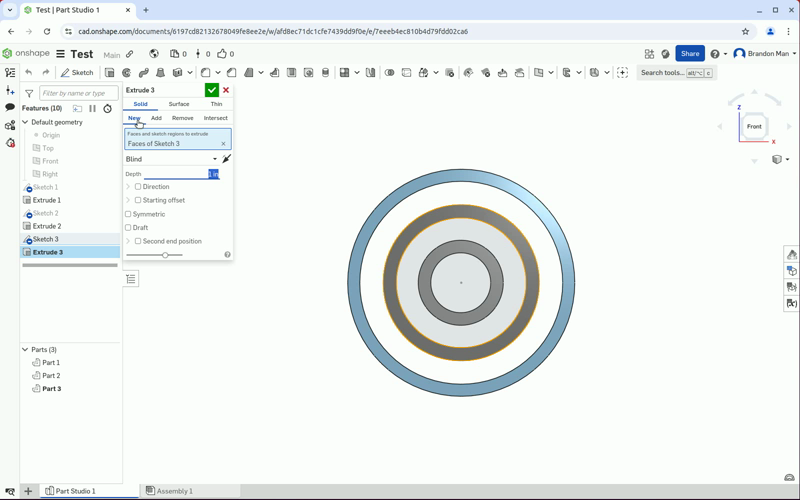
text(3.129)
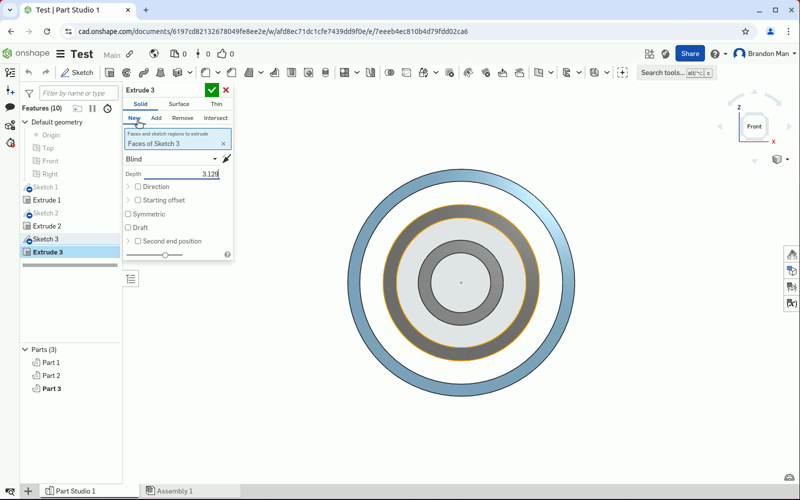
key(enter)
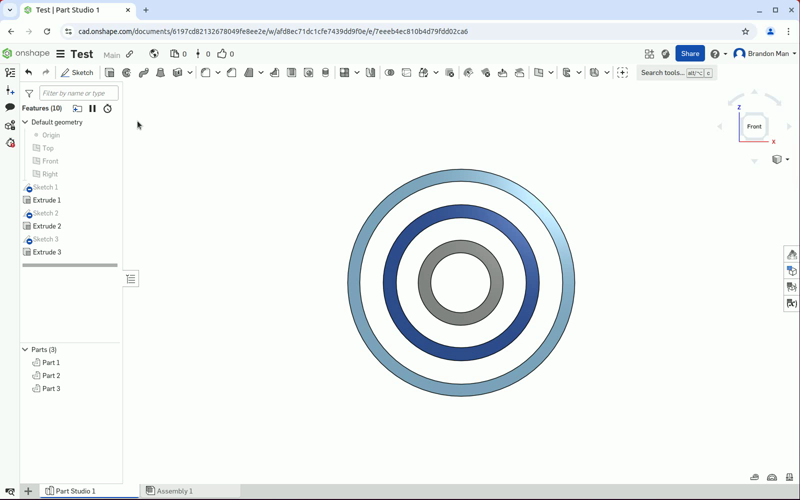
key(shift+h)
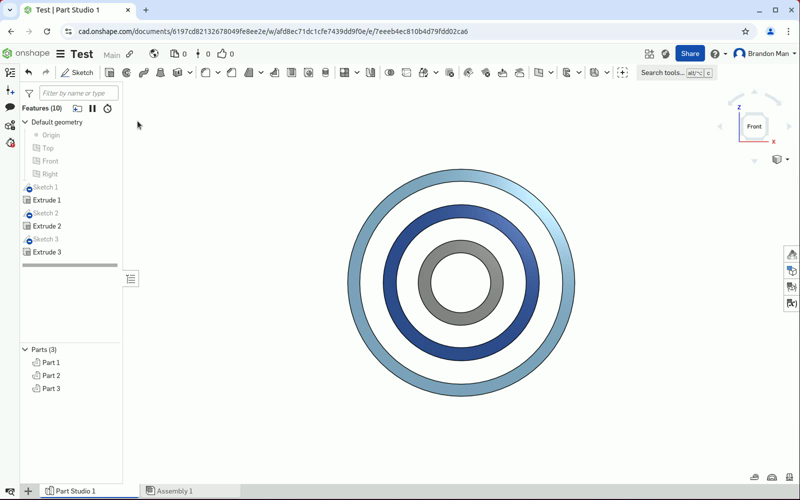
key(shift+h)
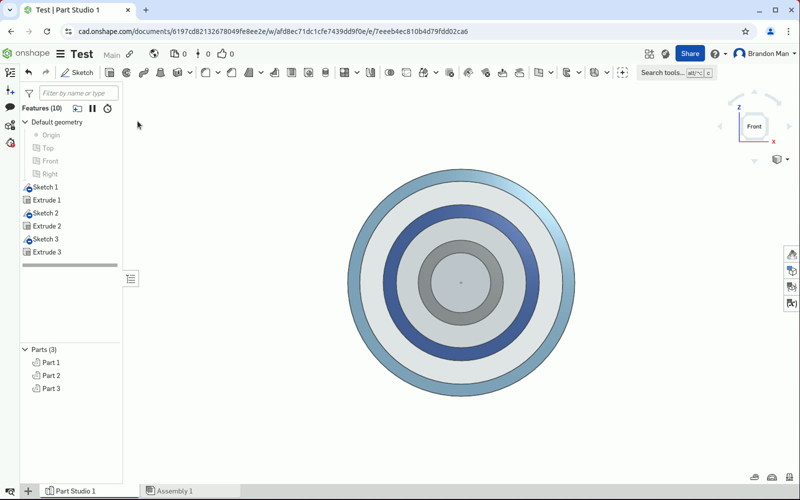
key(shift+7)
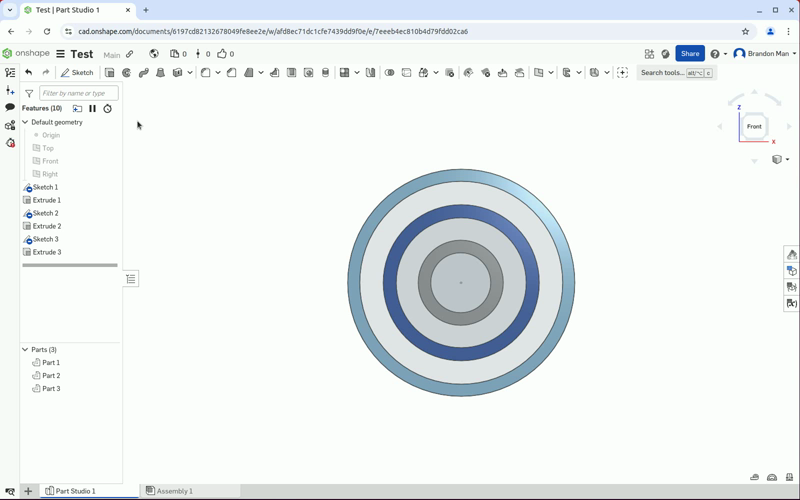
key(left, 2)
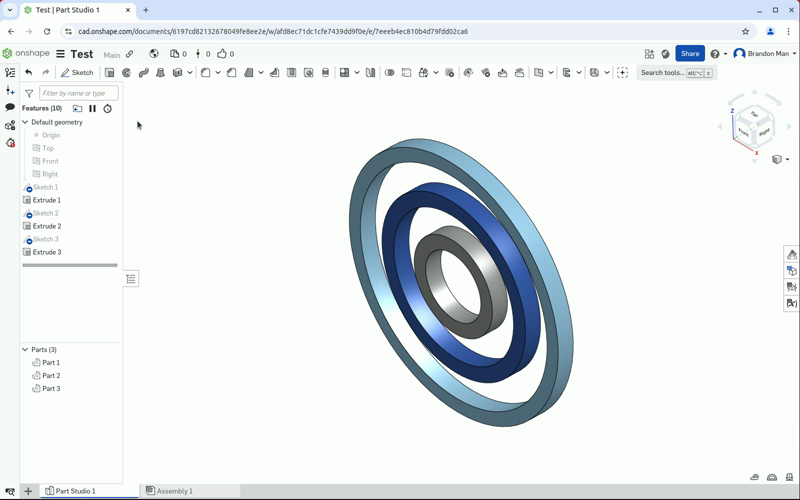
key(down, 2)
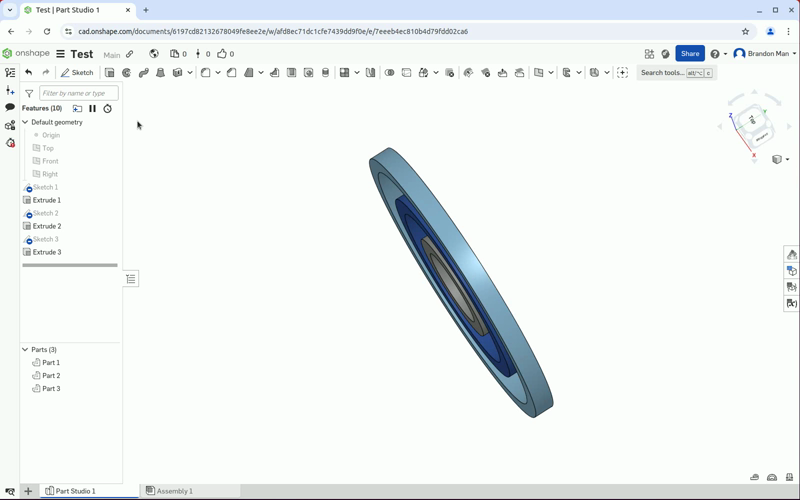
key(up, 2)
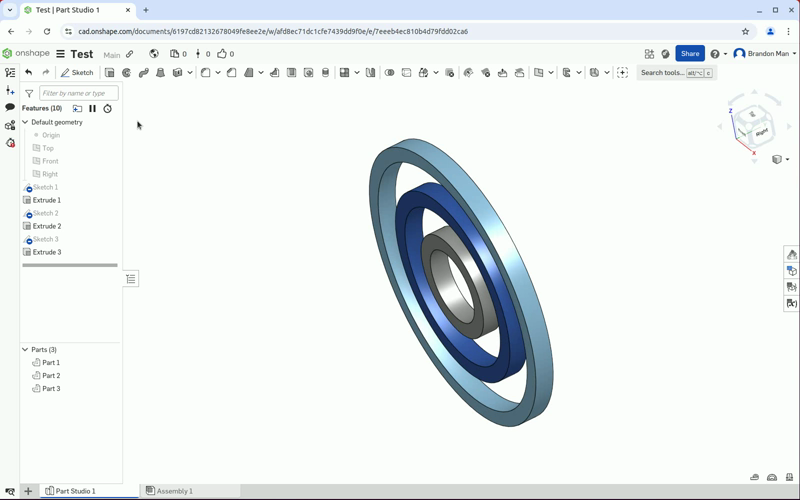
key(right, 2)
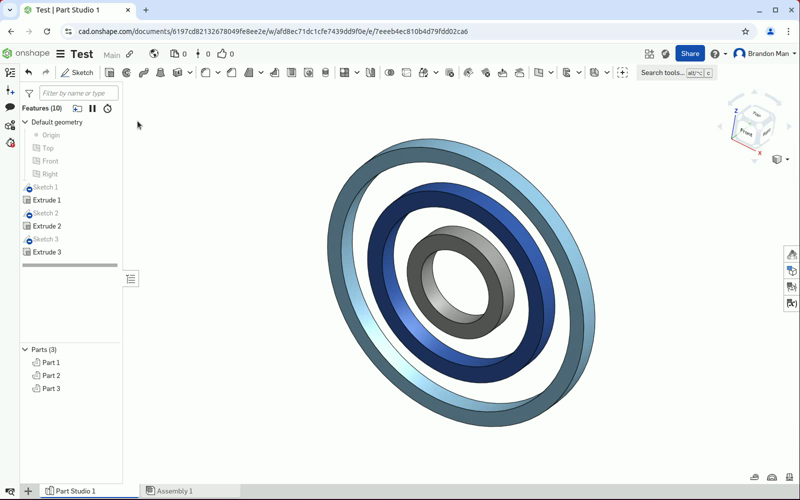
mouse_move(73, 189)
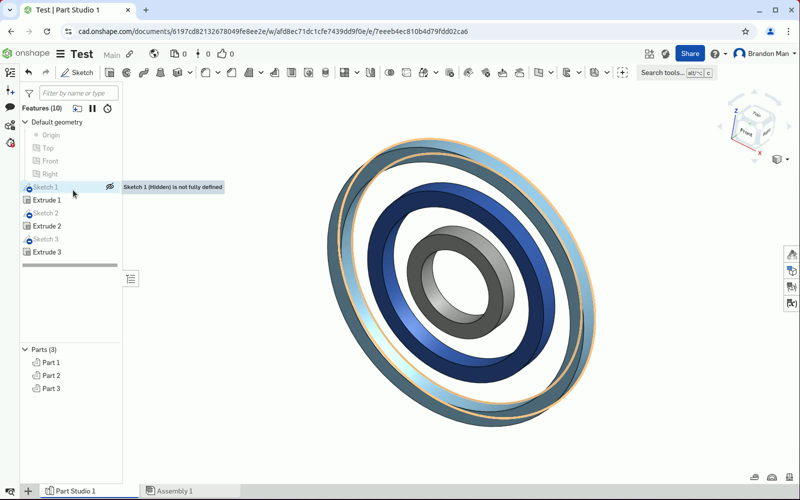
click(73, 189)